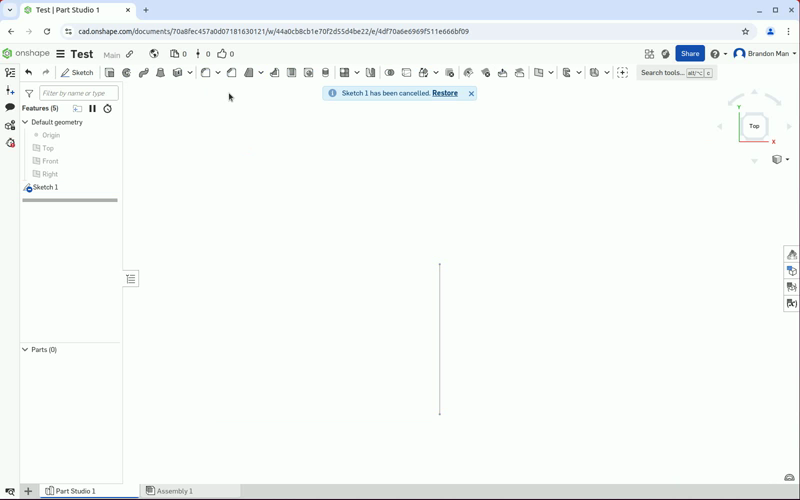
key(shift+h)
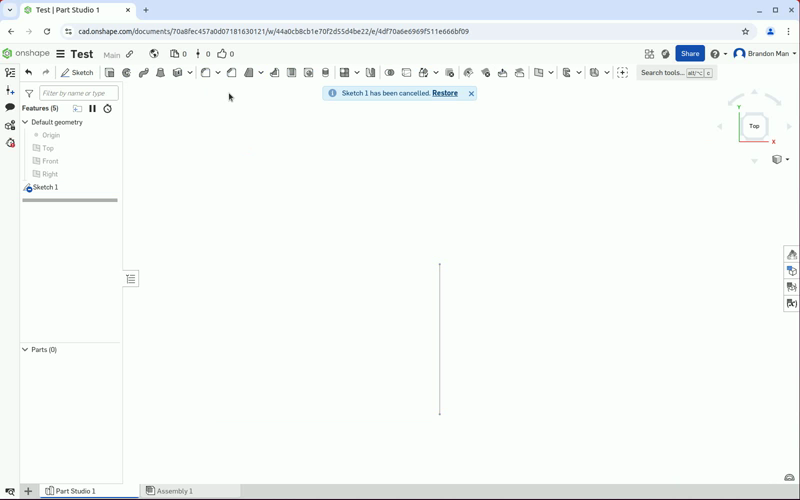
key(shift+s)
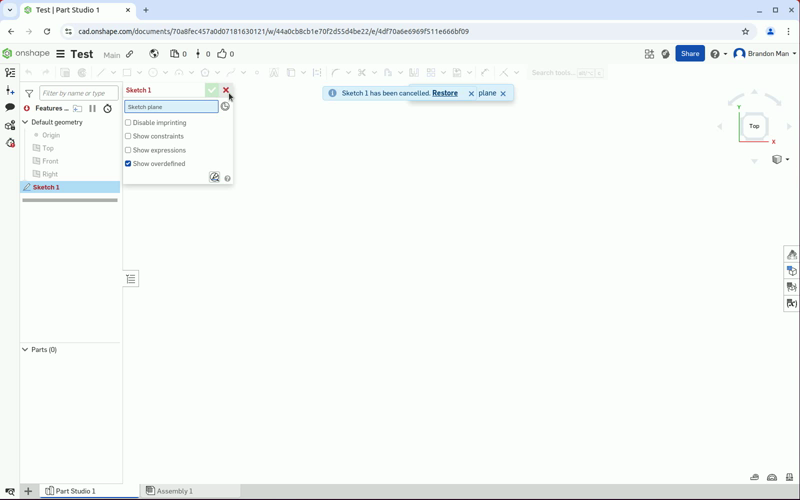
mouse_move(73, 150)
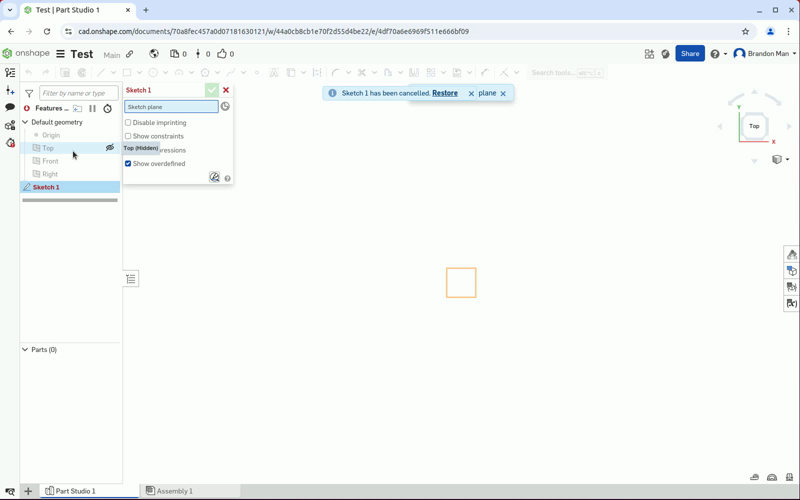
click(73, 150)
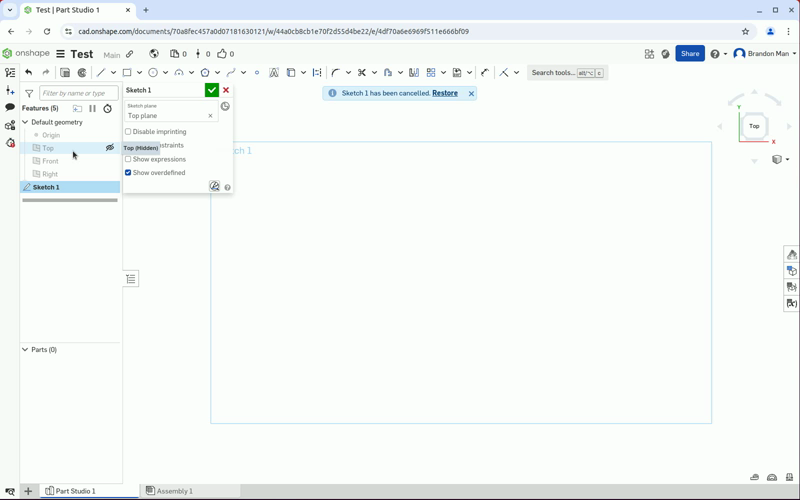
mouse_move(73, 352)
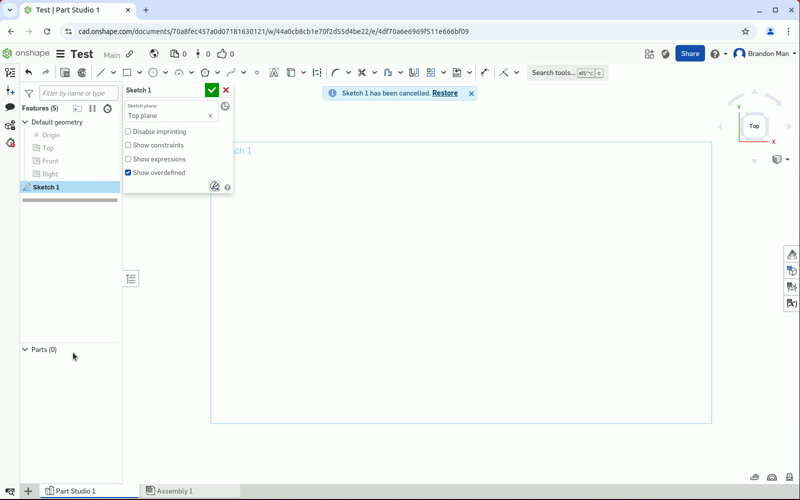
key(y)
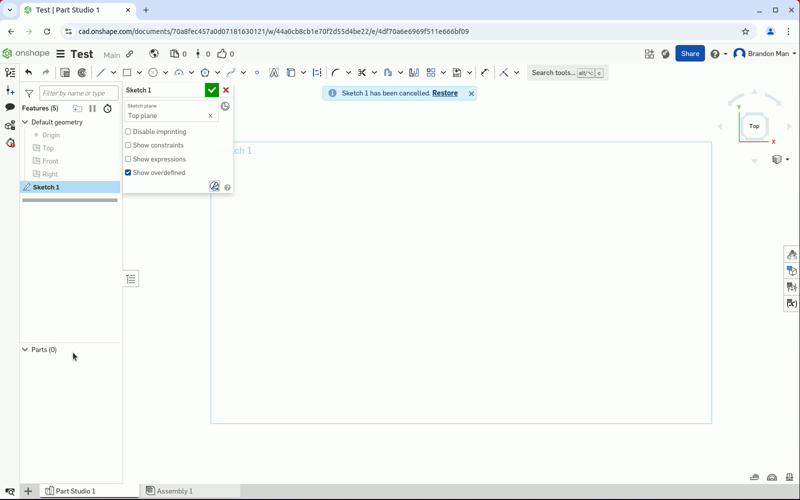
key(l)
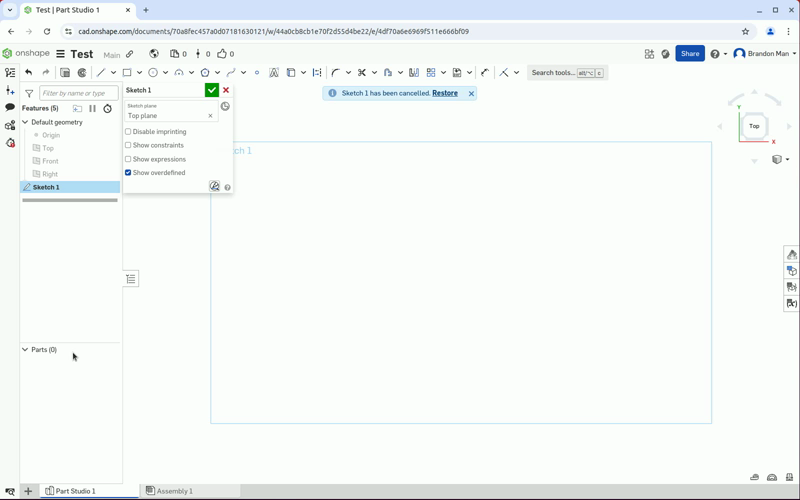
key_down(shift)
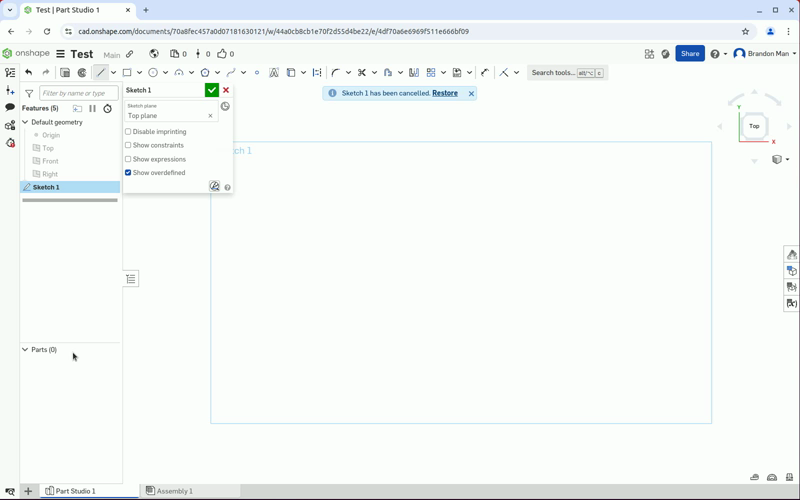
mouse_move(426, 314)
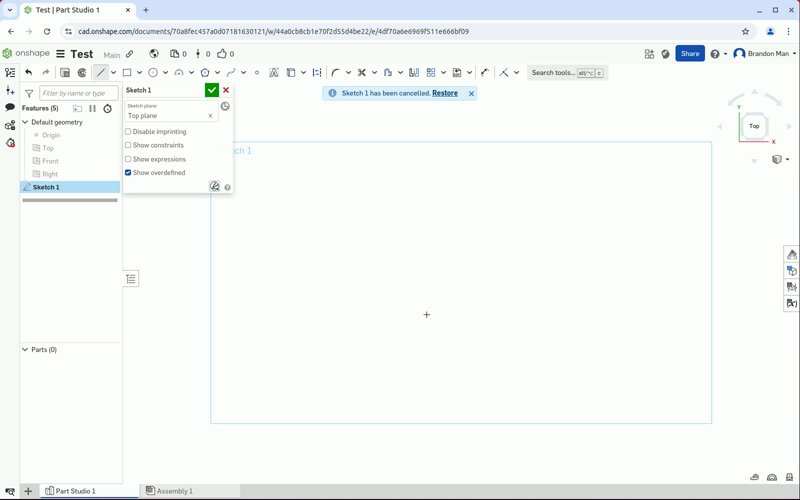
click(426, 314)
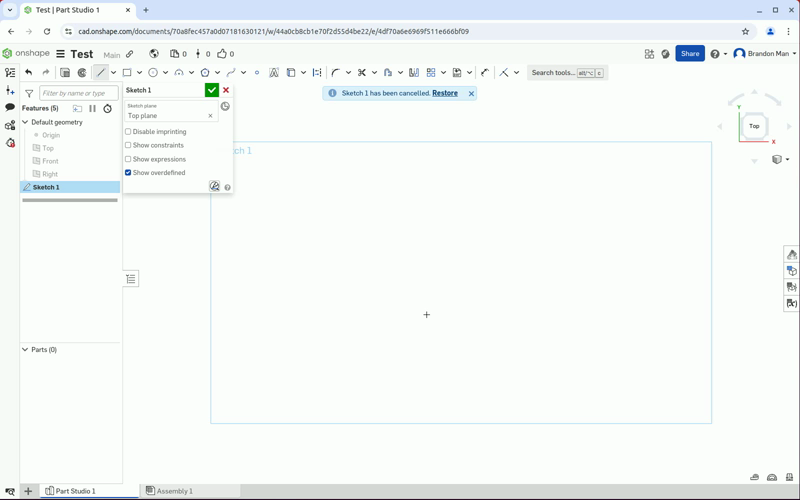
key_up(shift)
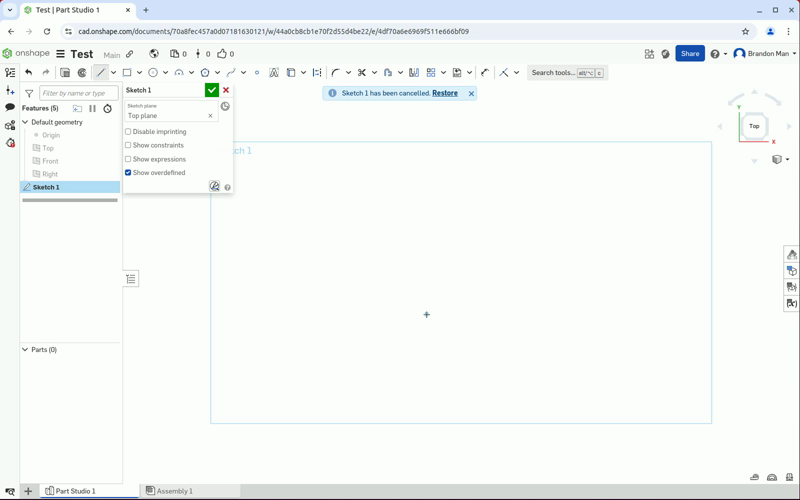
key_down(shift)
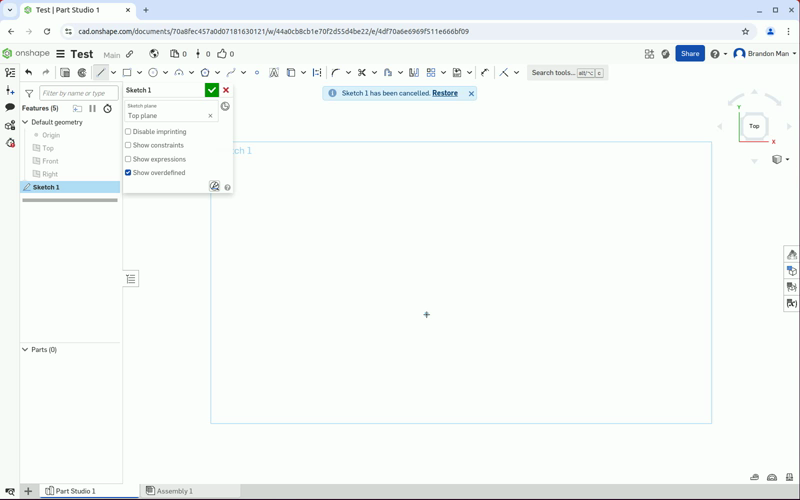
mouse_move(496, 314)
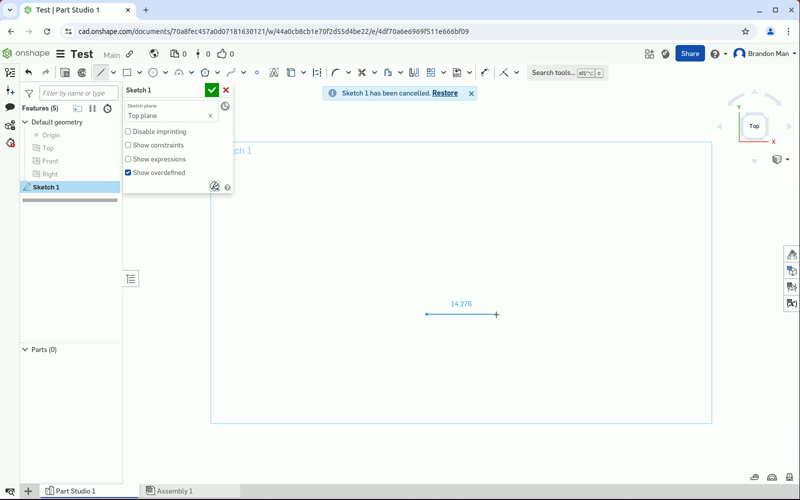
click(496, 314)
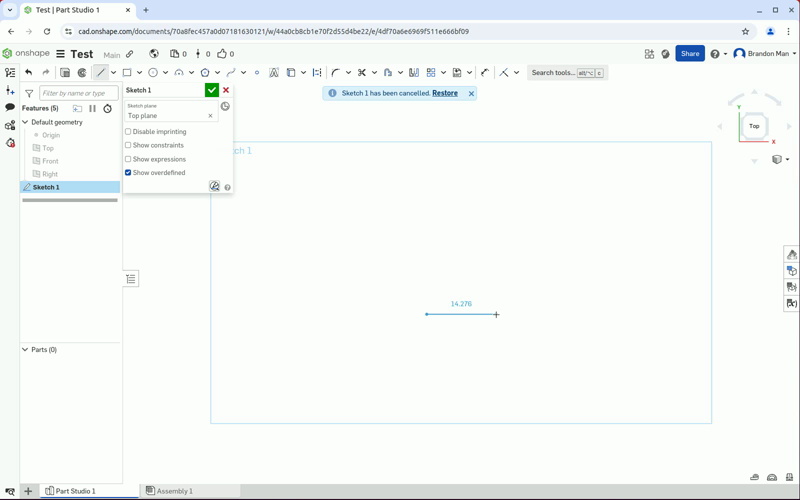
key_up(shift)
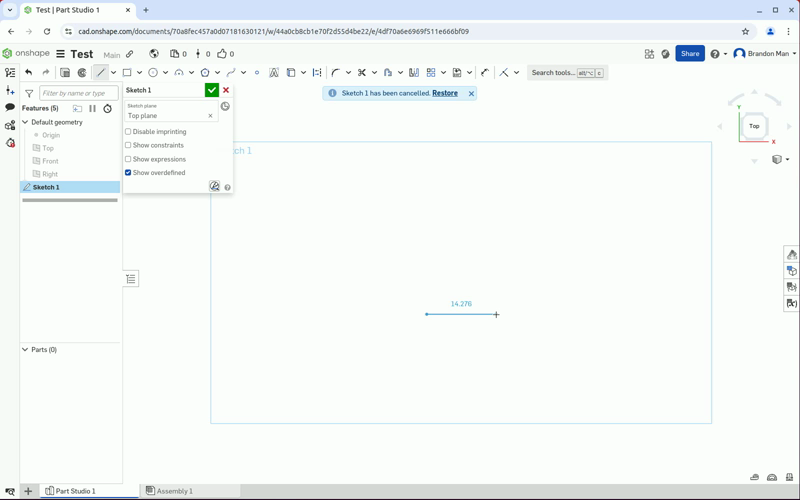
key_down(shift)
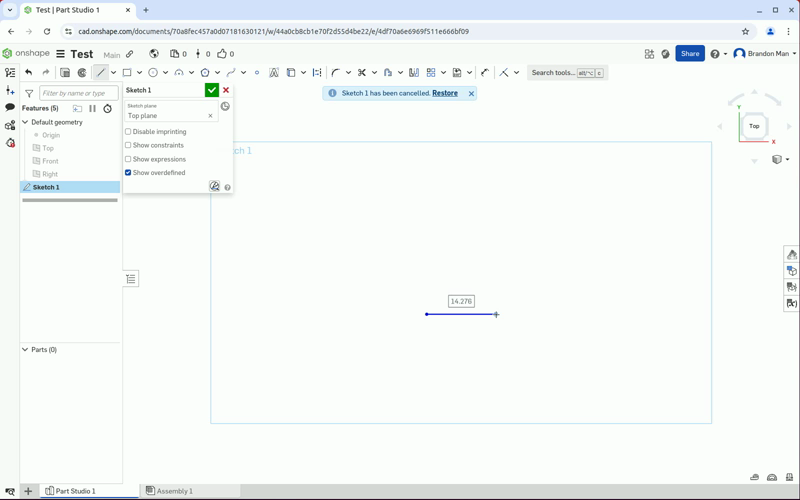
mouse_move(496, 251)
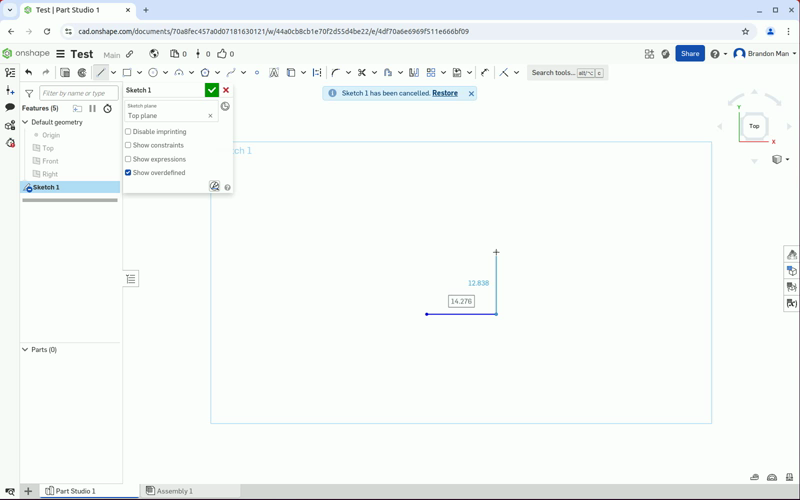
click(496, 251)
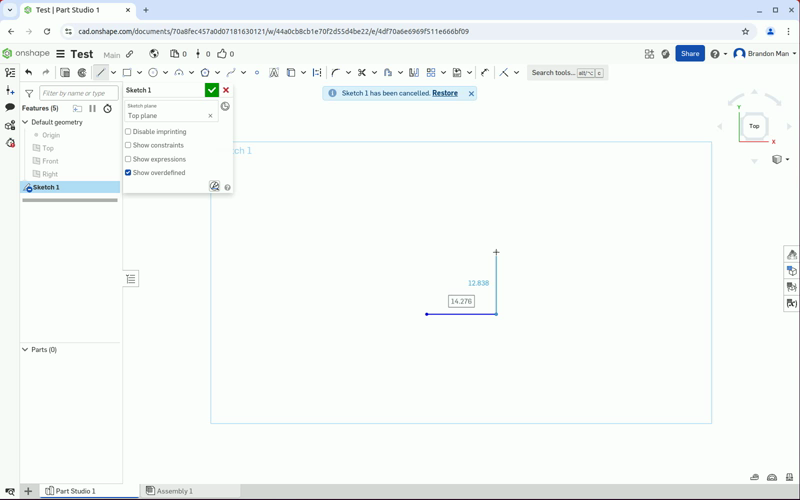
key_up(shift)
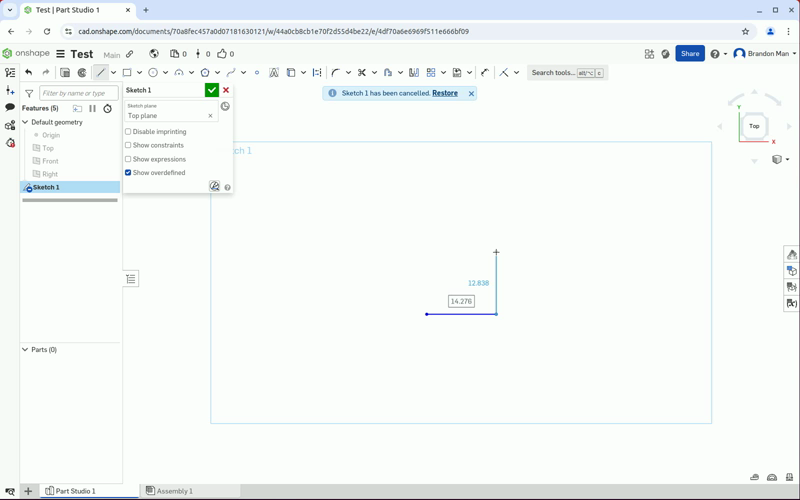
key_down(shift)
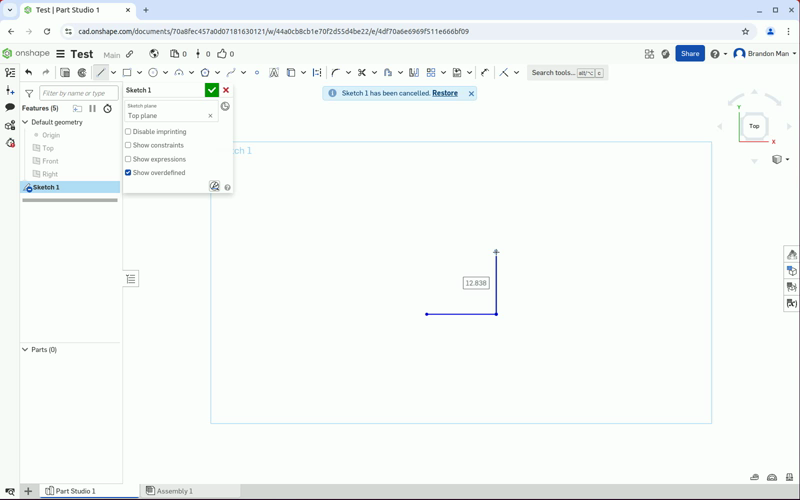
mouse_move(426, 251)
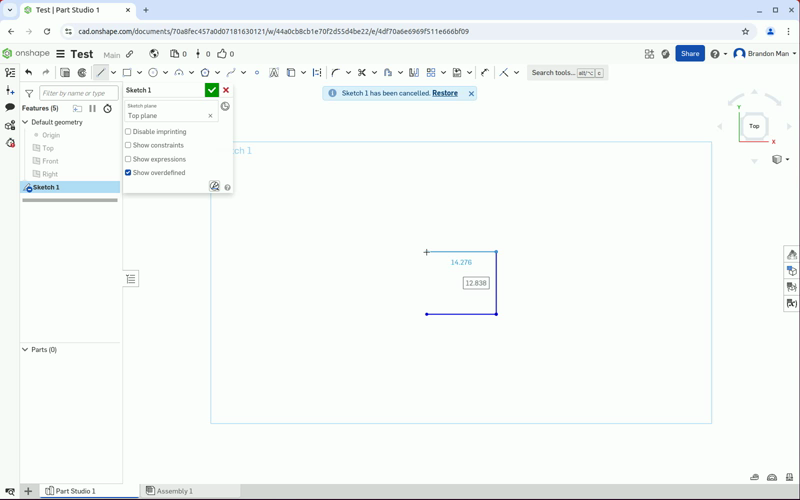
click(426, 251)
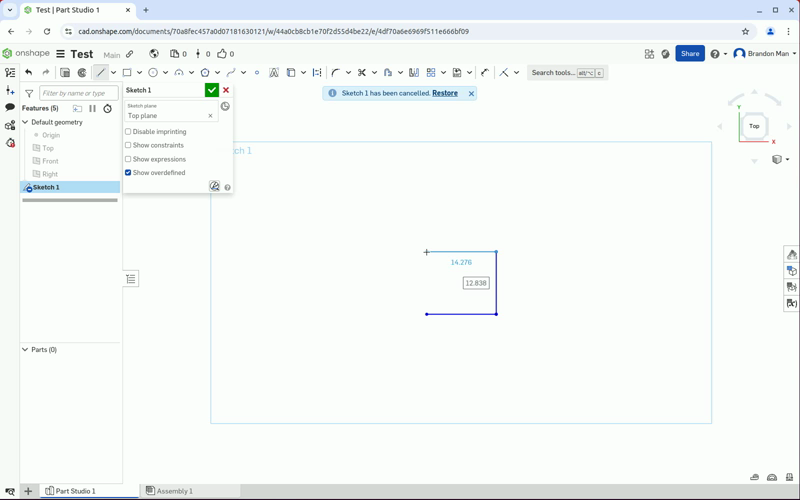
key_up(shift)
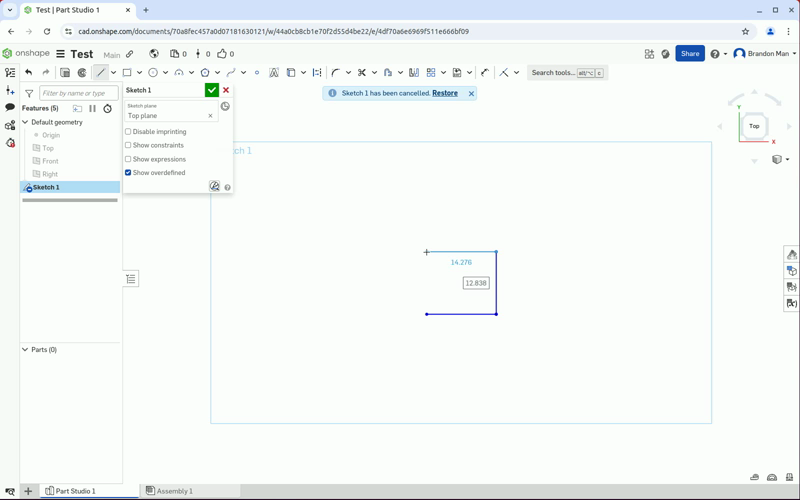
key_down(shift)
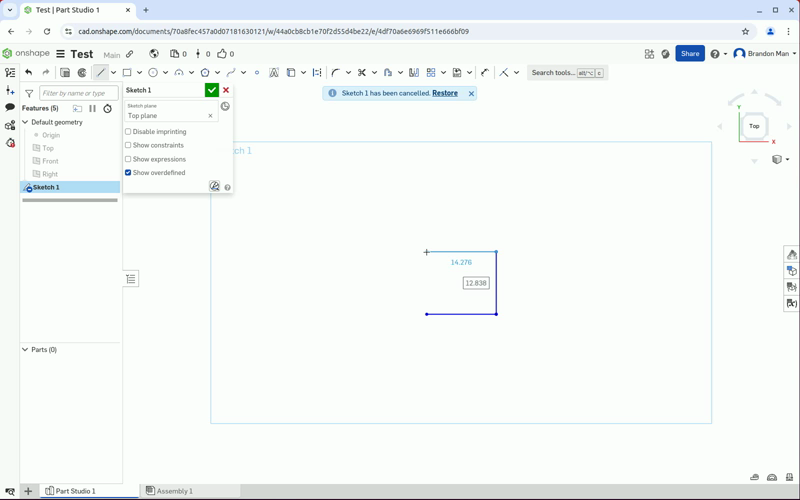
mouse_move(426, 314)
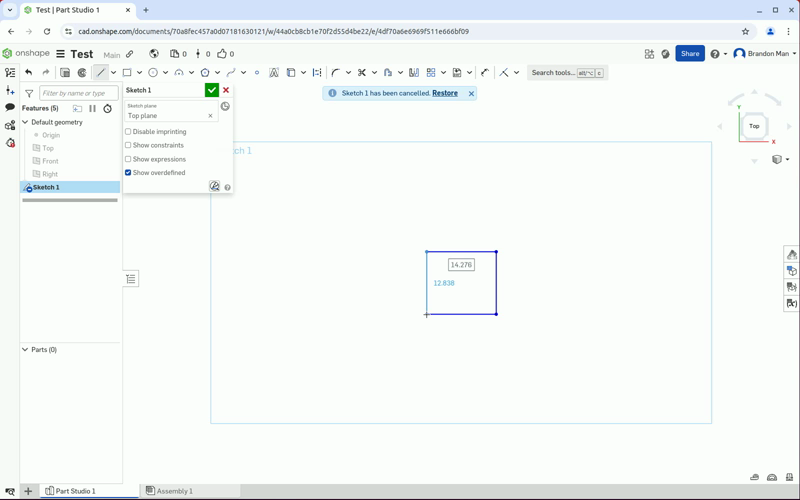
key_up(shift)
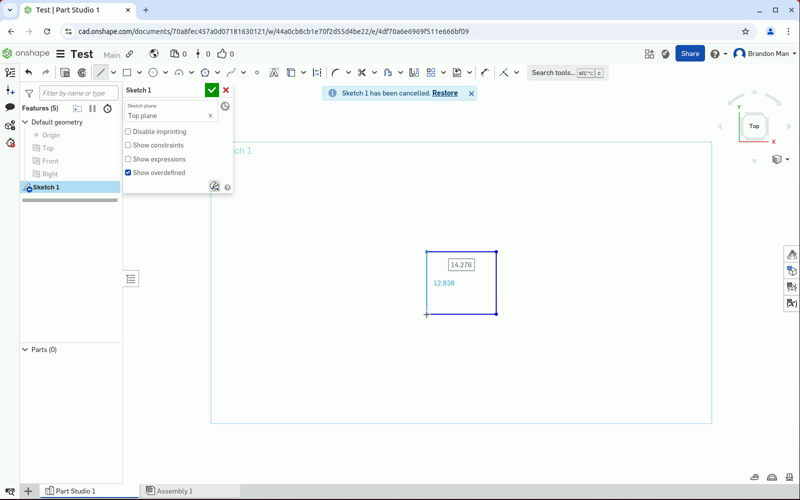
click(426, 314)
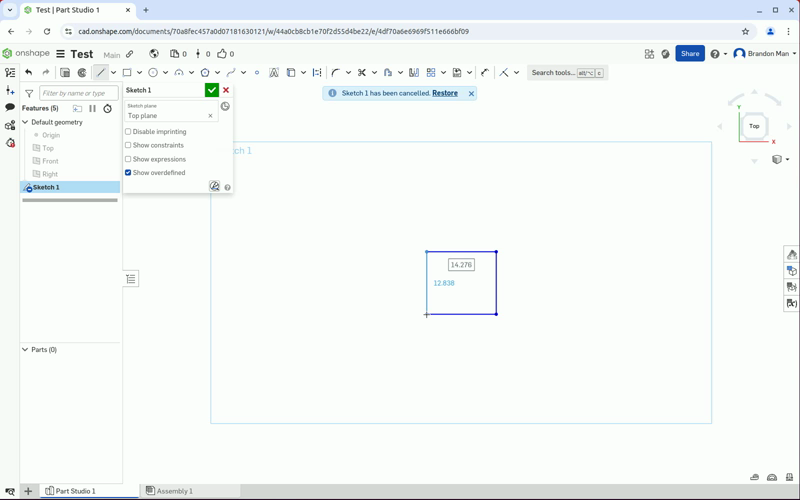
key(esc)
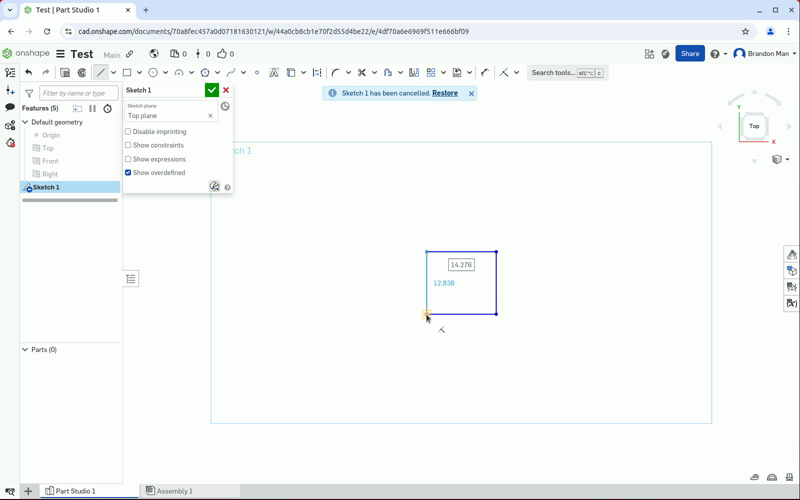
mouse_move(473, 263)
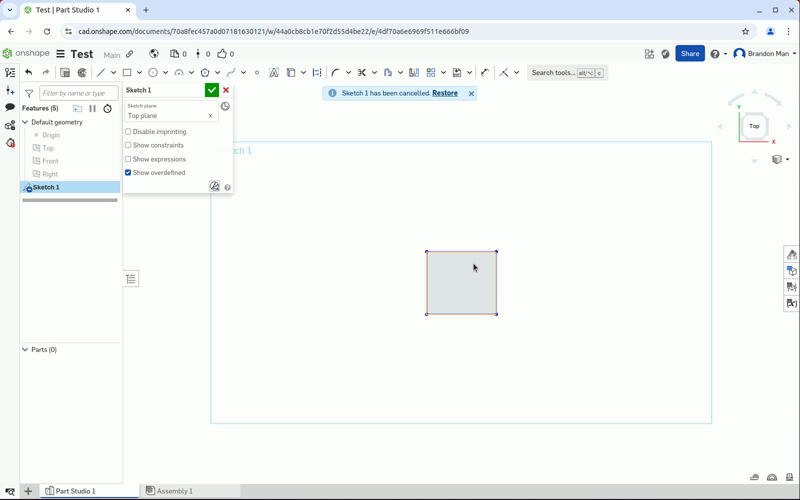
click(473, 263)
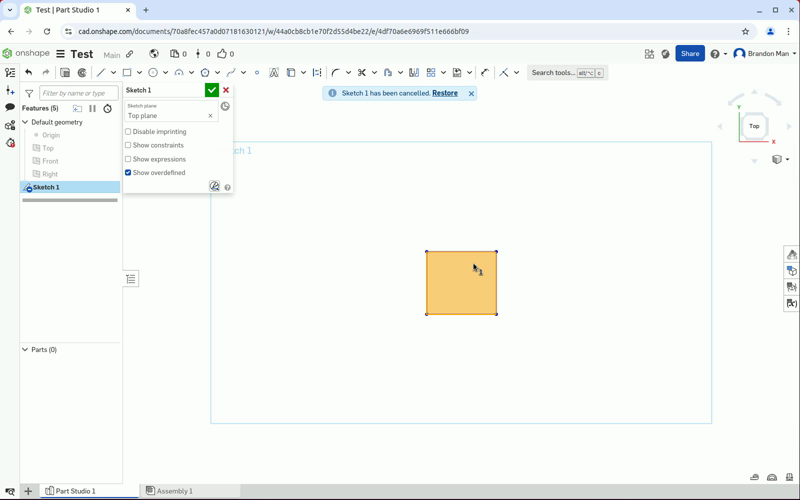
mouse_move(73, 352)
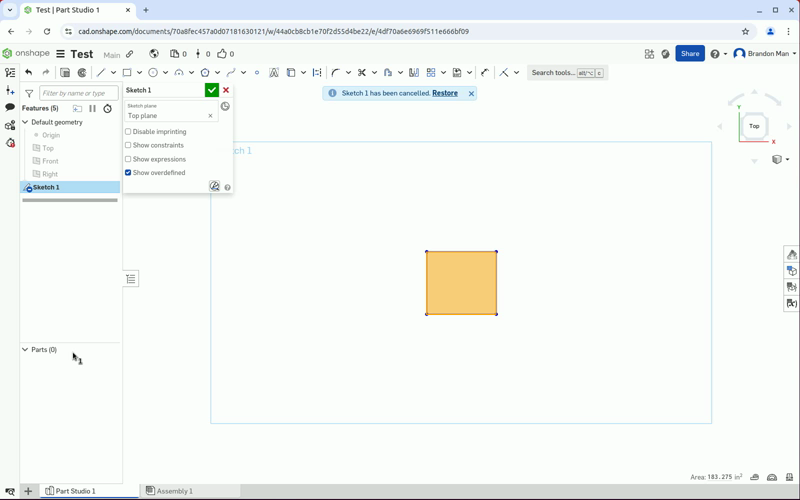
key(shift+y)
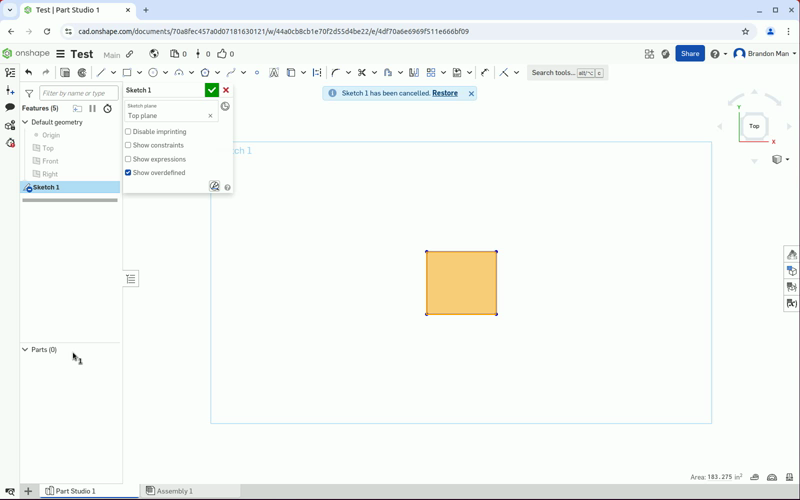
key(shift+e)
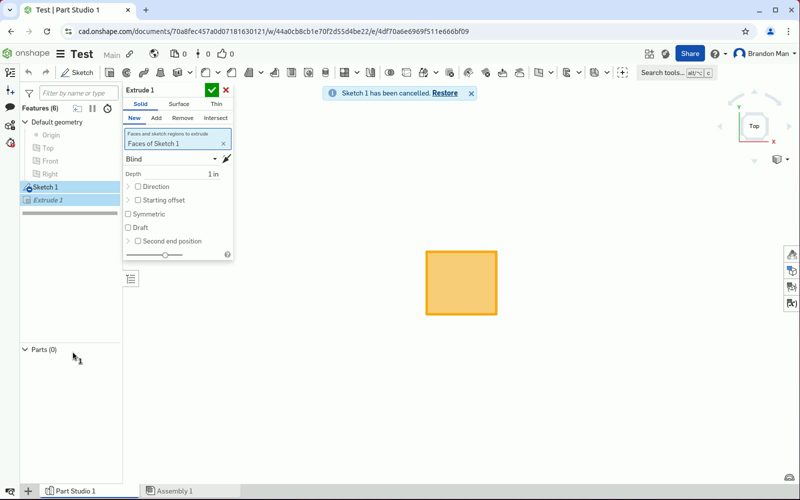
mouse_move(143, 106)
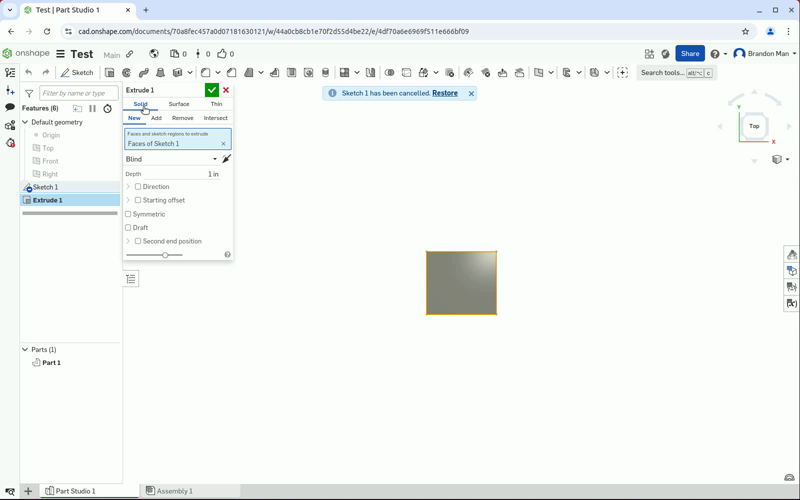
click(143, 106)
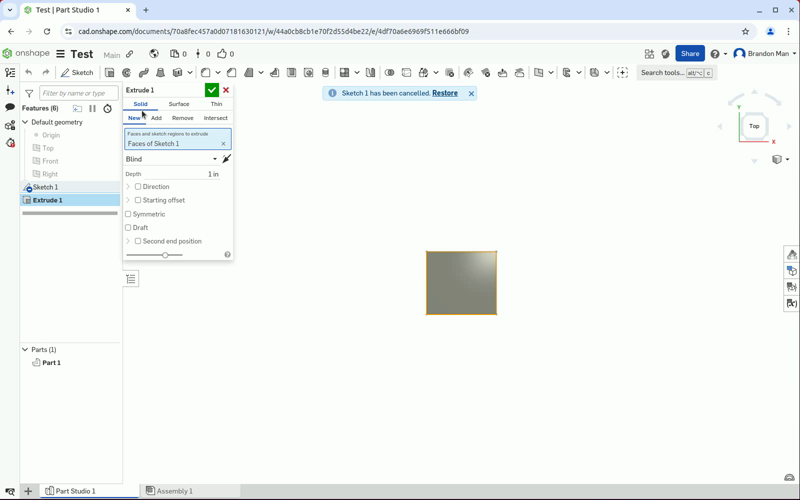
mouse_move(137, 120)
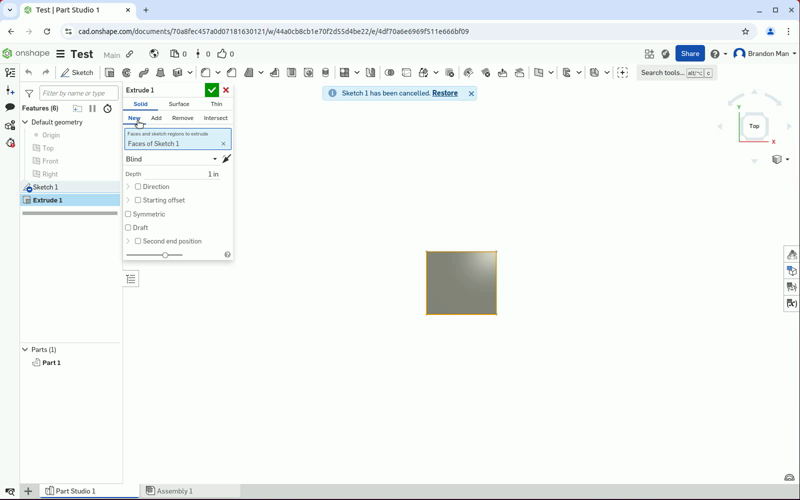
click(137, 120)
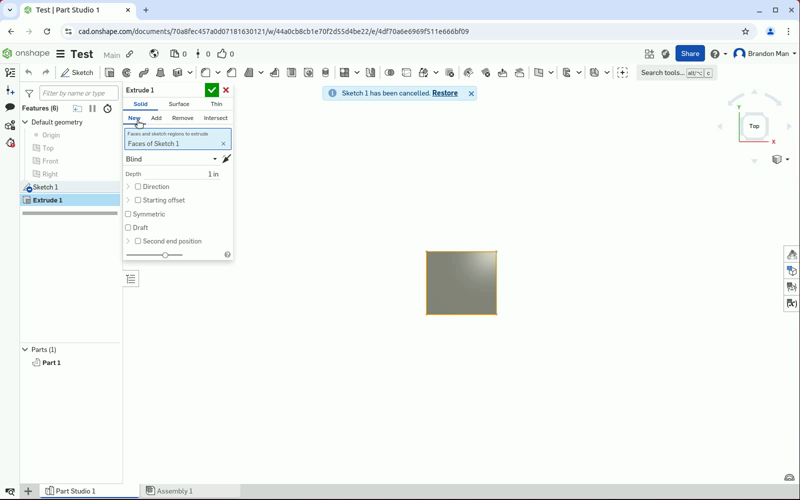
key(tab, 4)
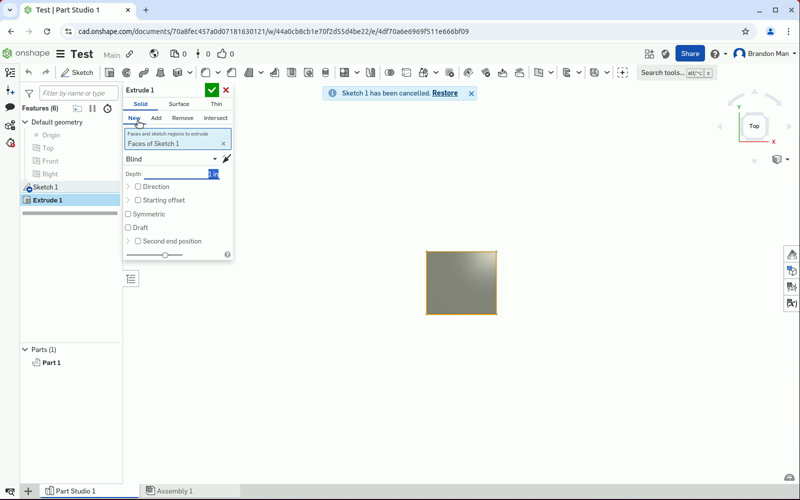
text(14.202)
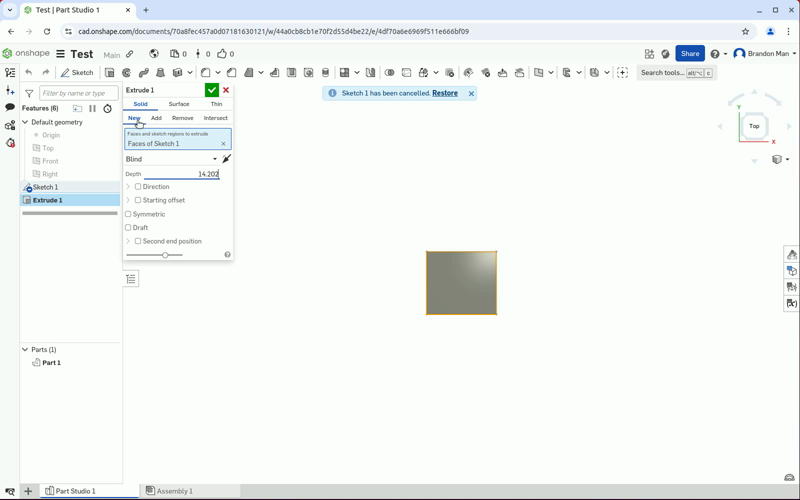
key(enter)
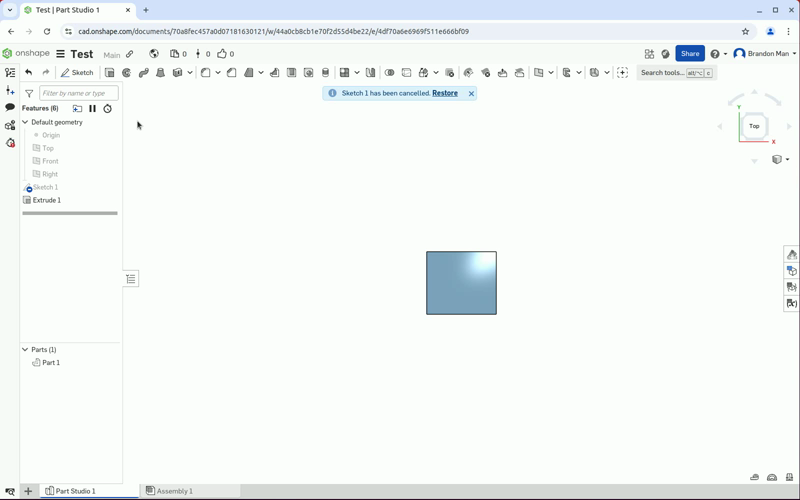
key(shift+h)
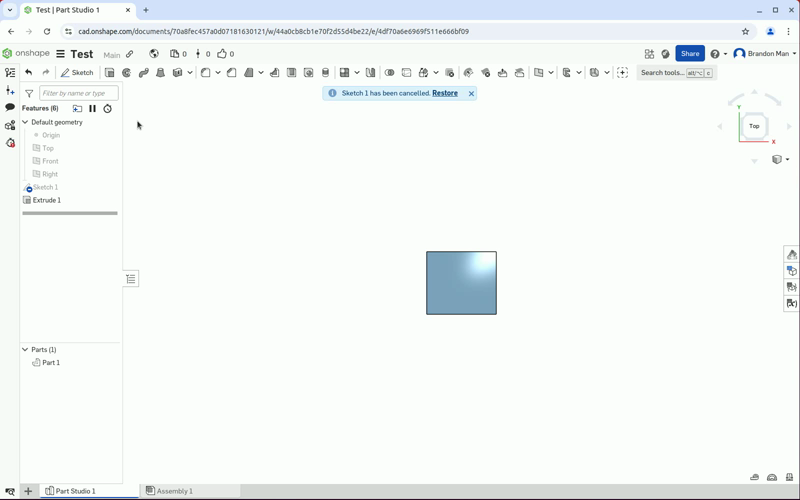
key(shift+h)
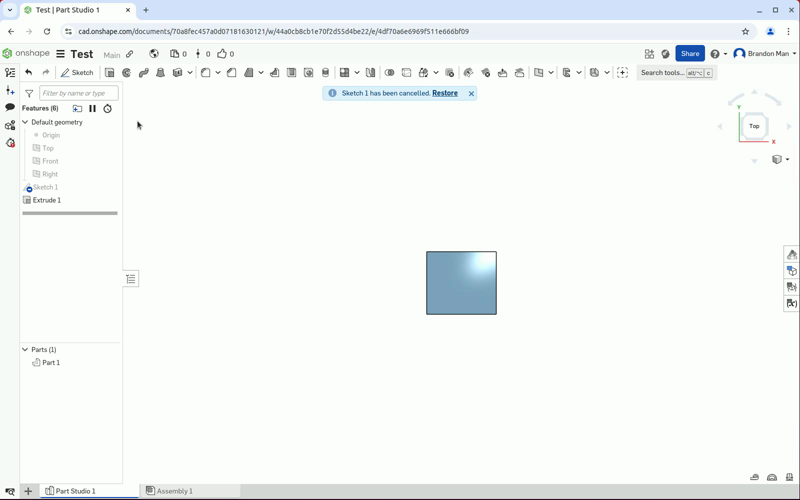
mouse_move(73, 189)
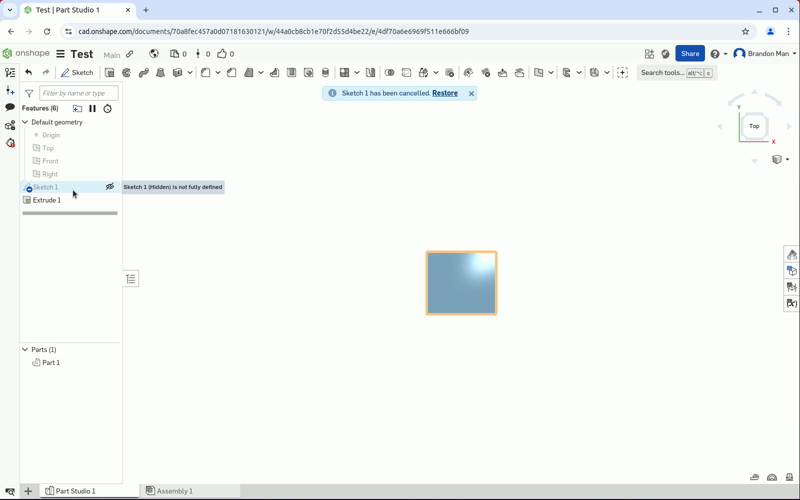
click(73, 189)
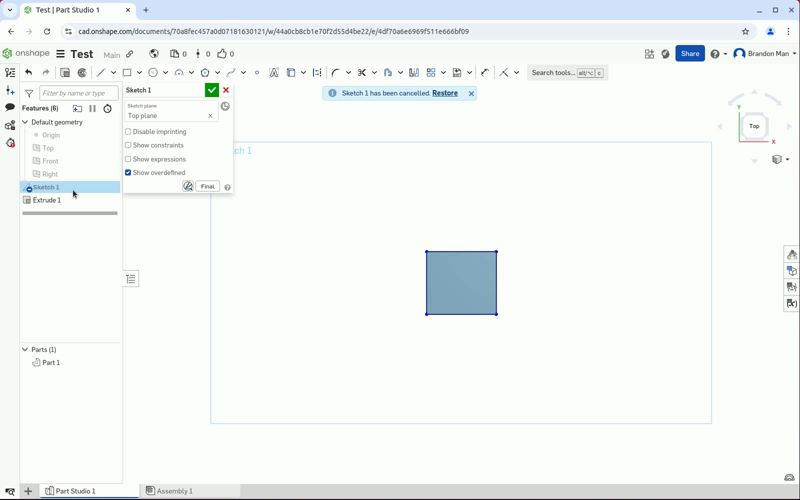
mouse_move(229, 92)
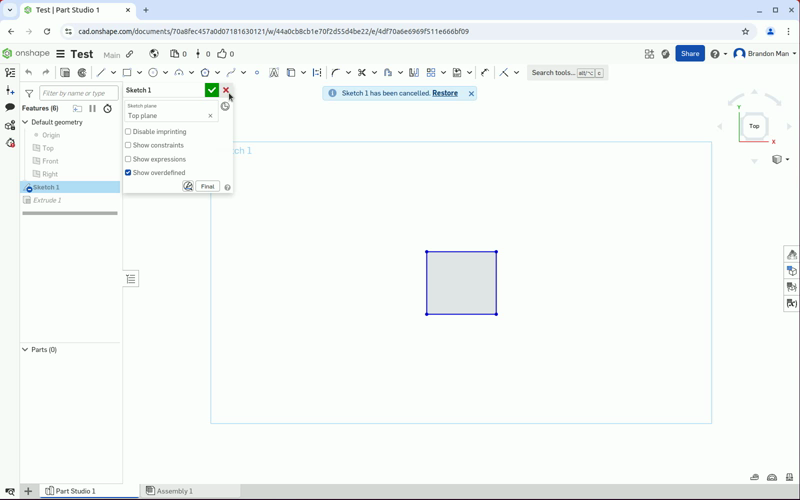
click(229, 92)
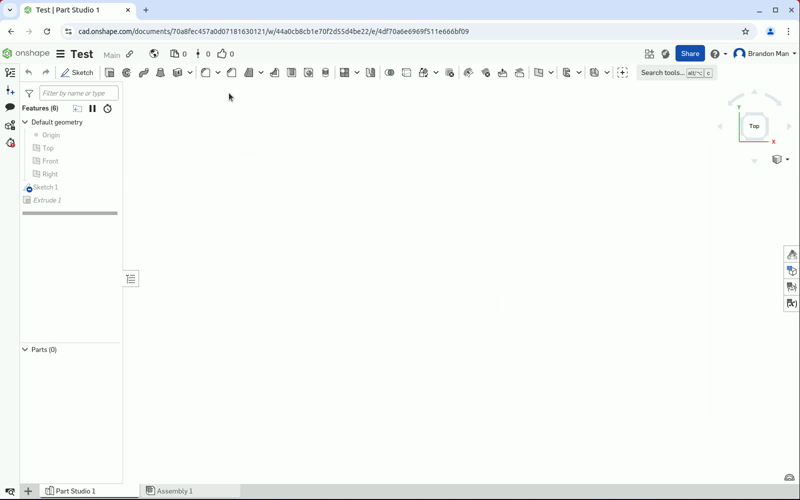
mouse_move(541, 75)
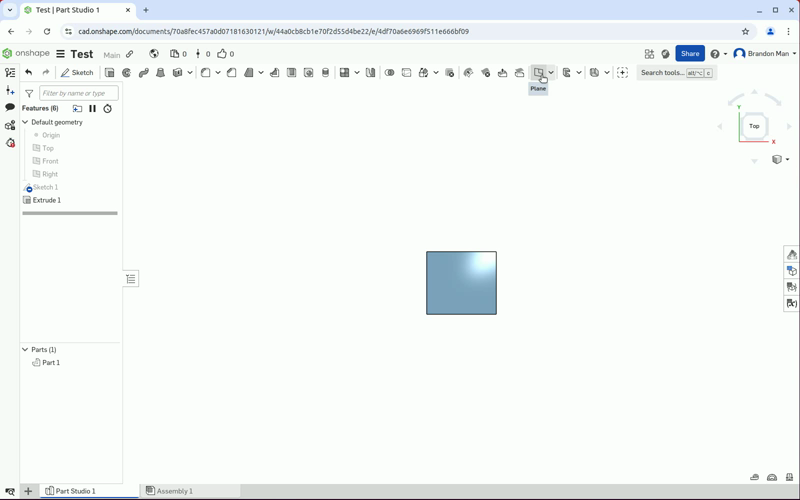
click(541, 75)
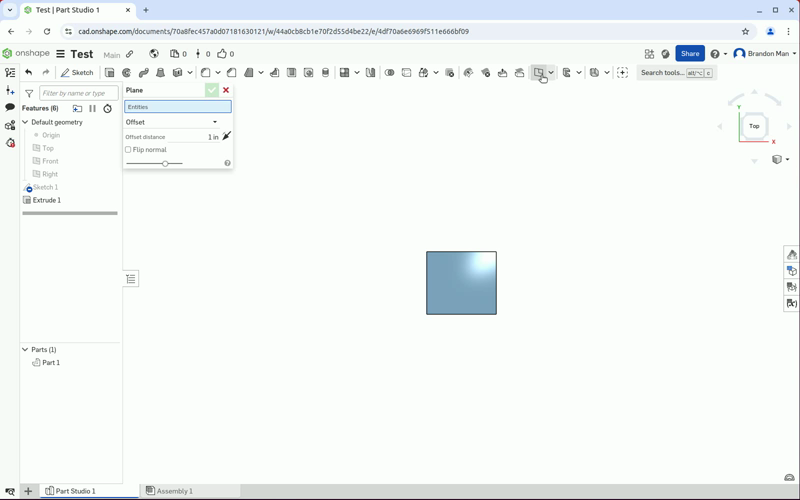
mouse_move(73, 150)
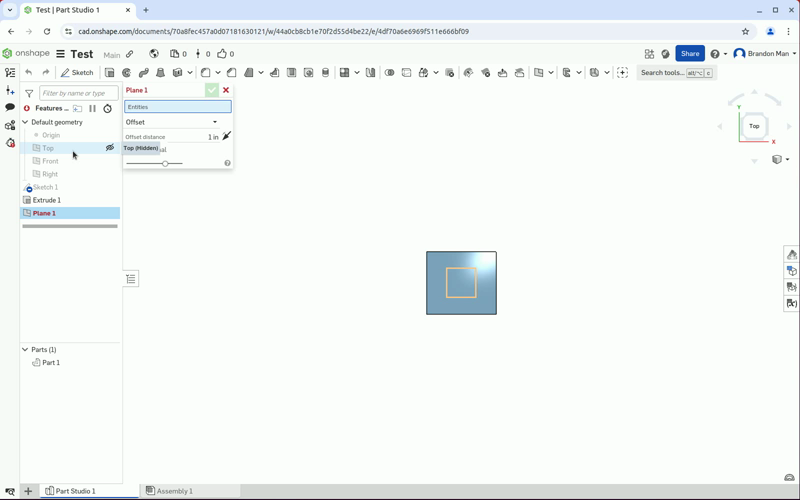
click(73, 150)
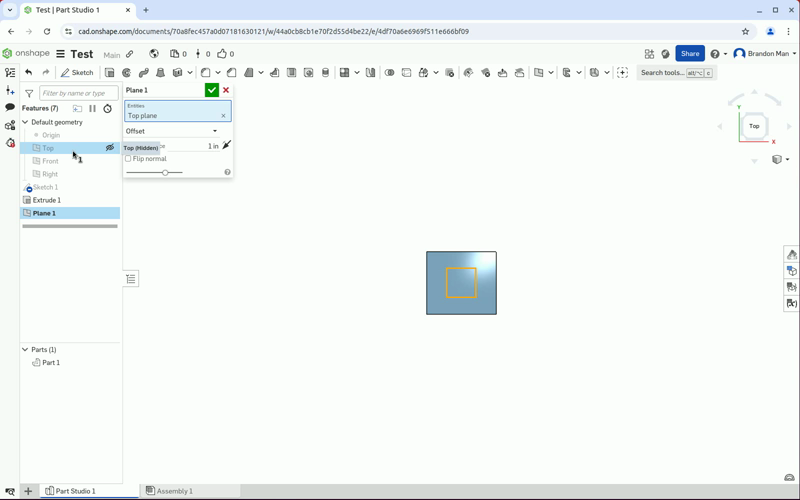
key(tab, 2)
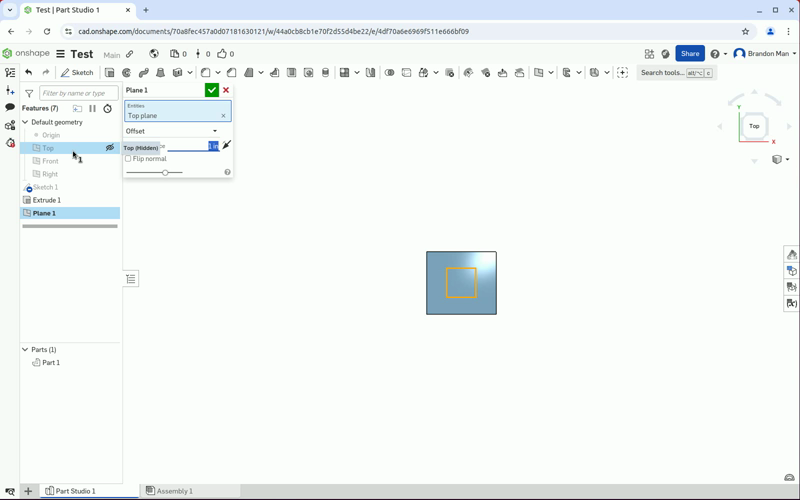
text(14.204)
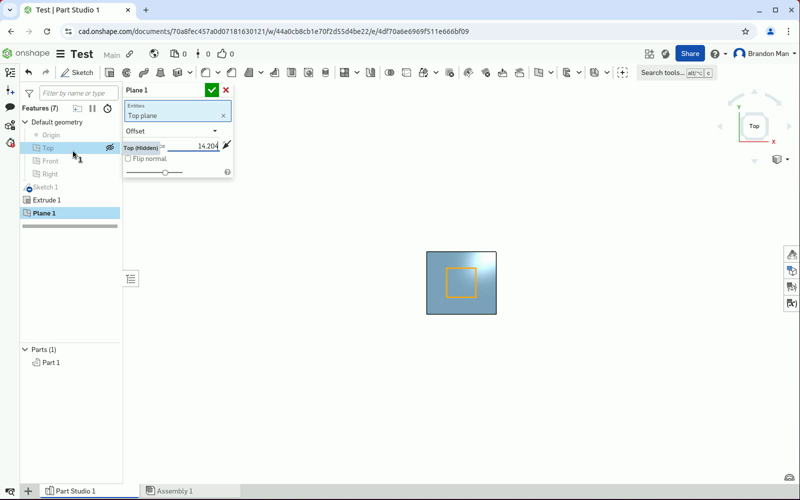
key(enter, 2)
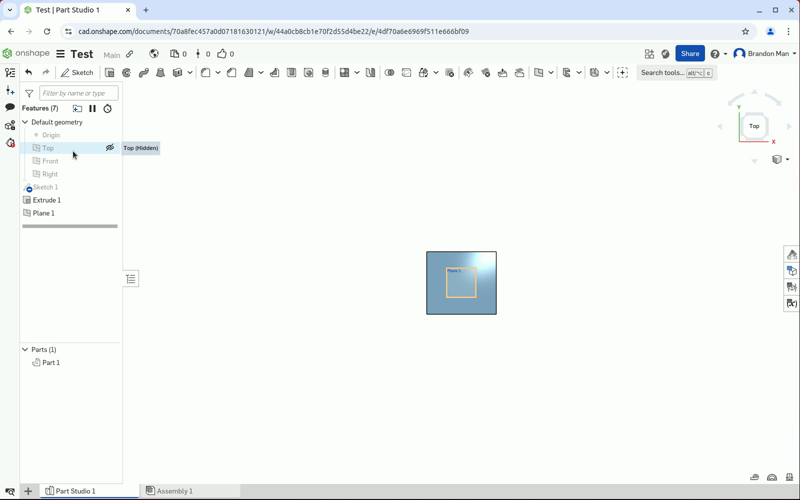
key(shift+s)
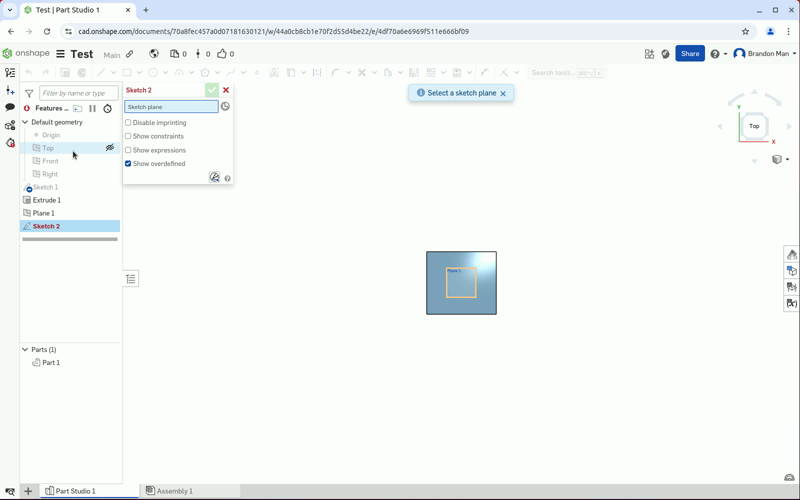
mouse_move(73, 215)
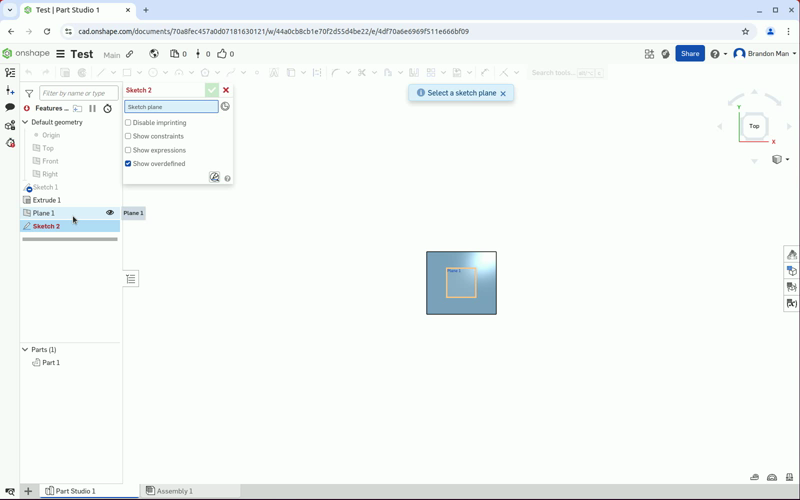
click(73, 215)
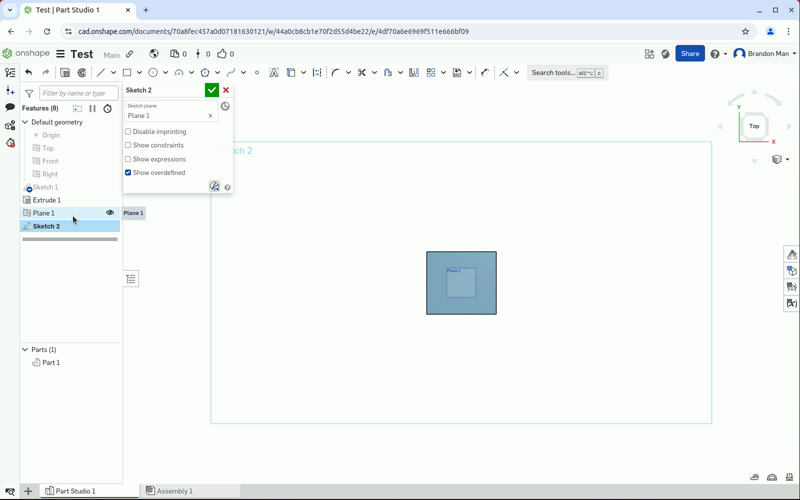
mouse_move(73, 352)
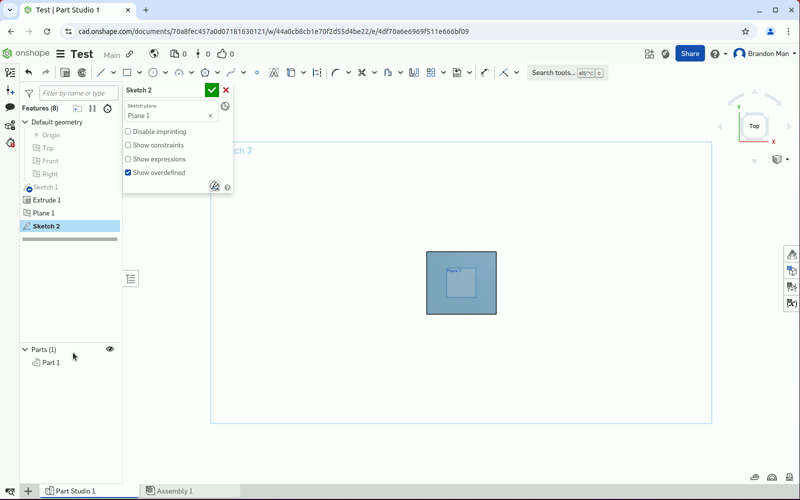
key(y)
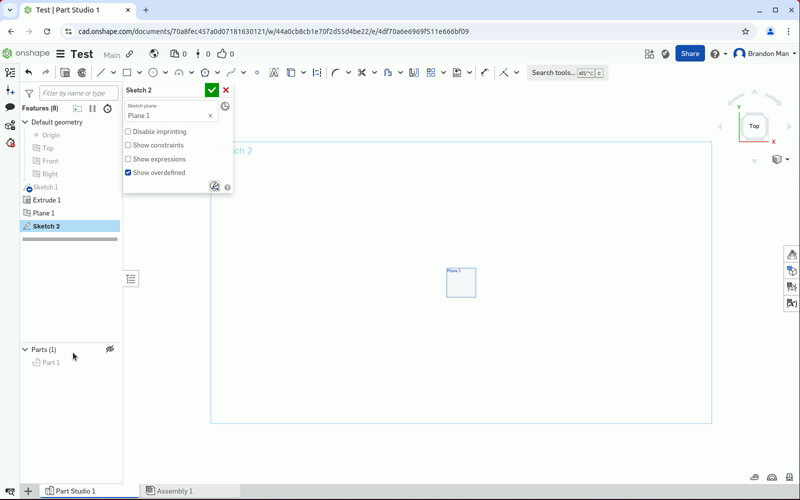
key(l)
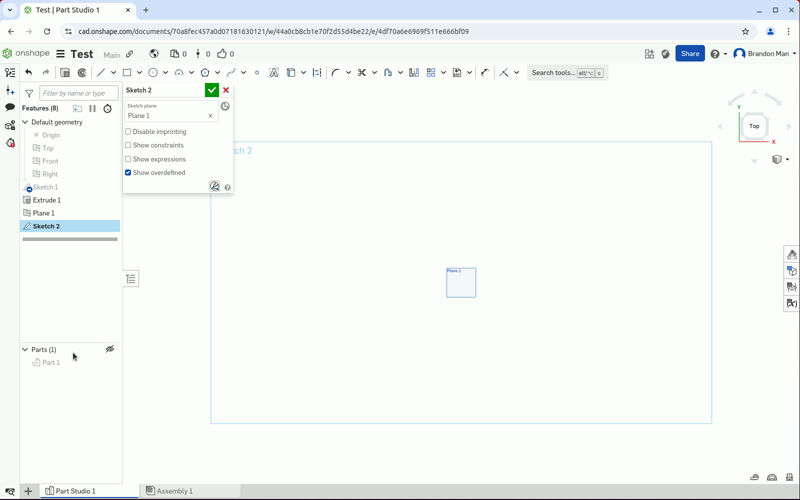
key_down(shift)
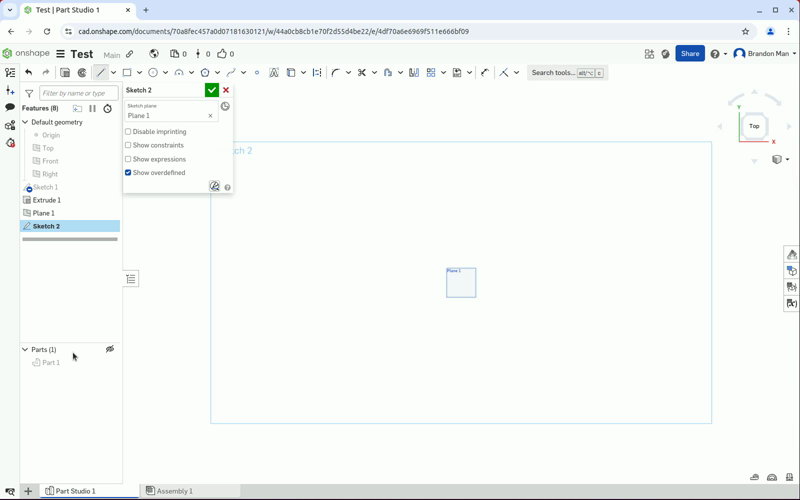
mouse_move(444, 314)
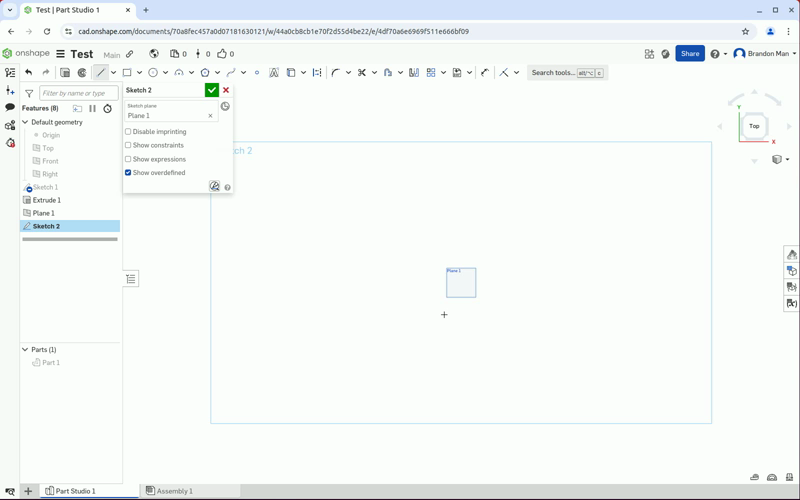
click(444, 314)
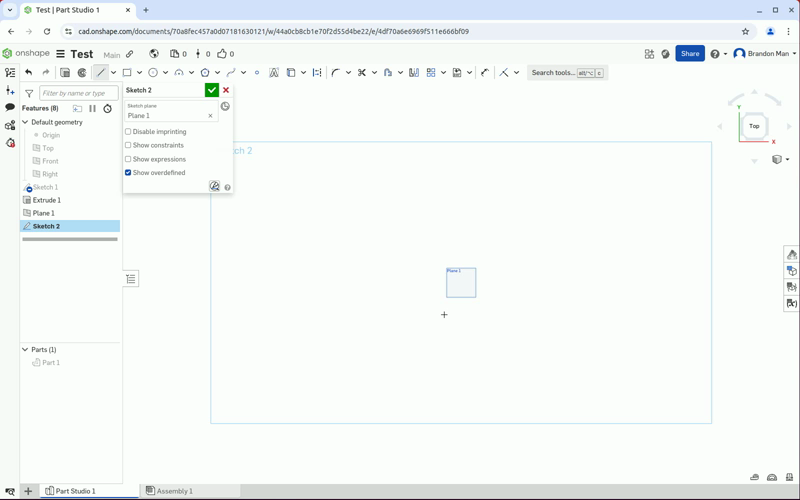
key_up(shift)
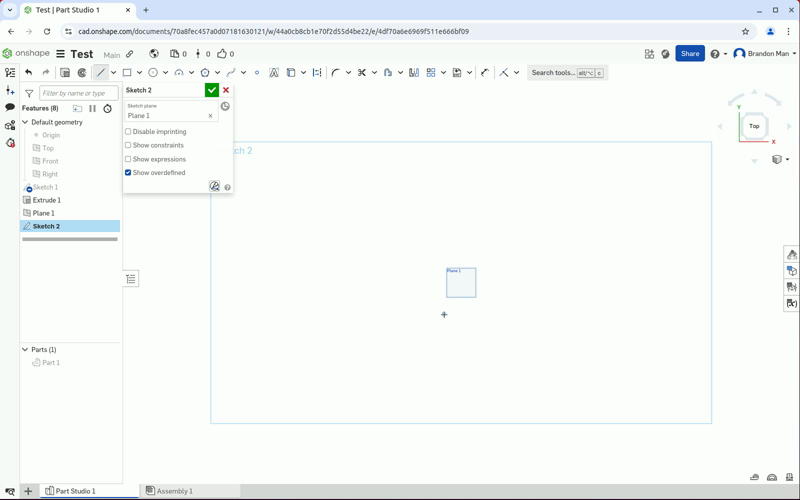
key_down(shift)
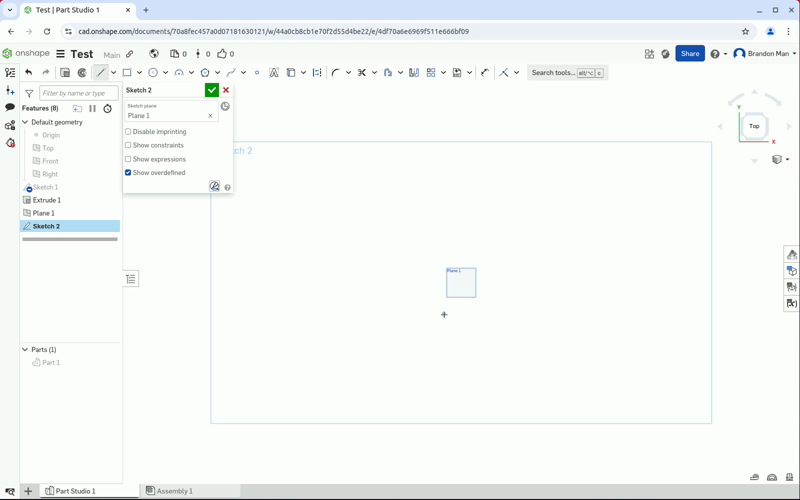
mouse_move(474, 314)
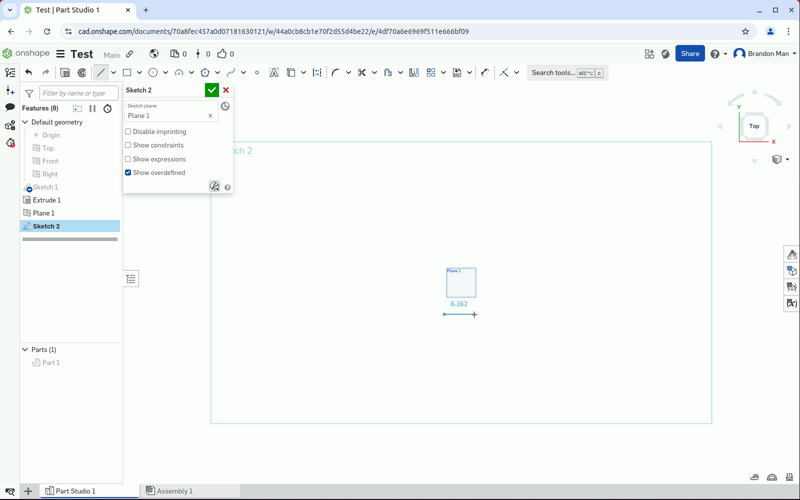
mouse_move(478, 314)
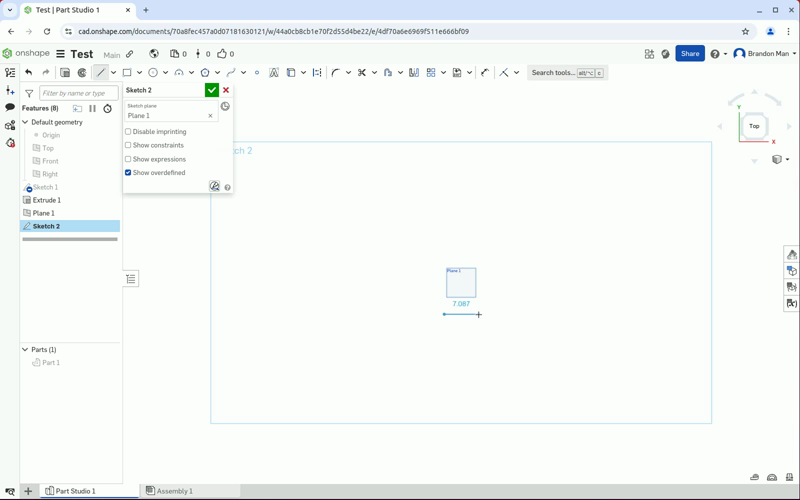
click(478, 314)
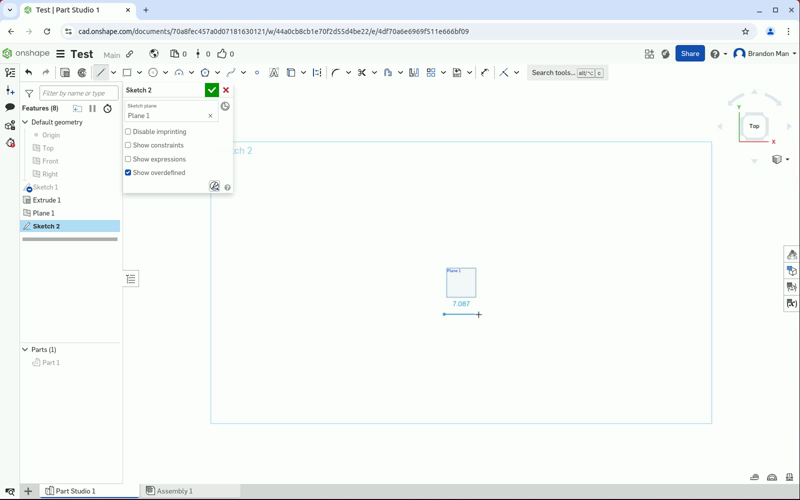
key_up(shift)
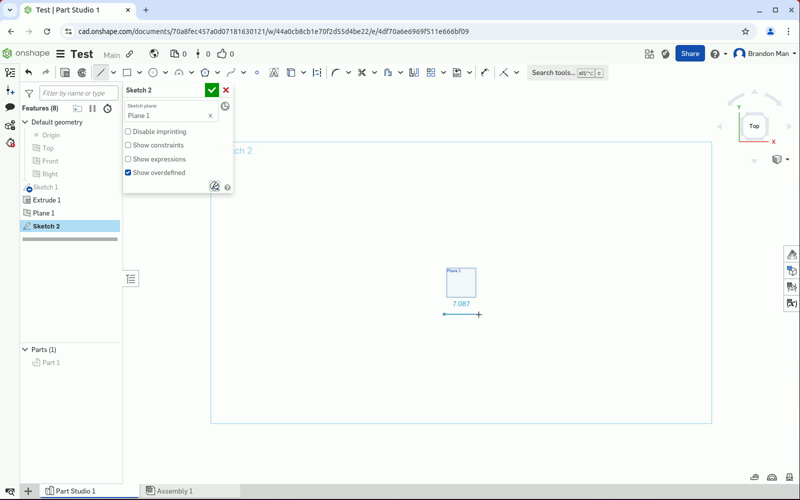
key_down(shift)
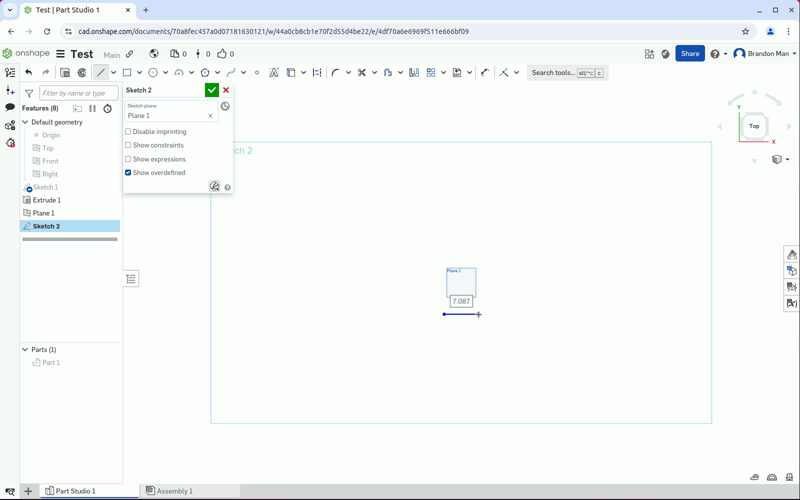
mouse_move(508, 314)
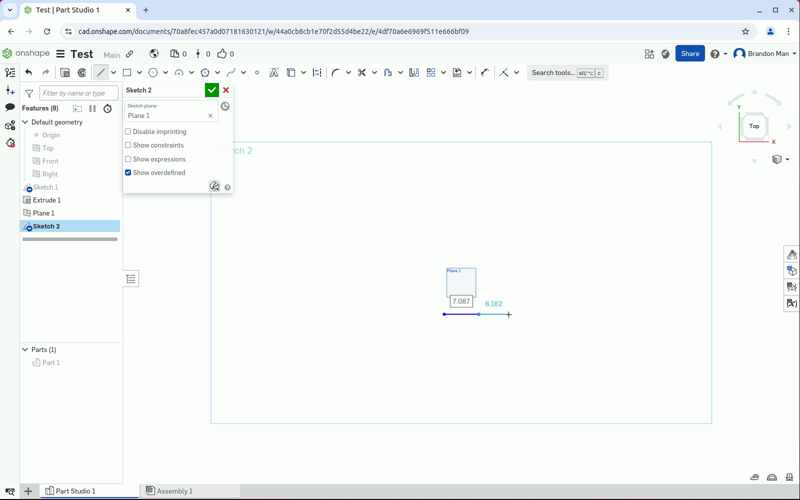
mouse_move(478, 260)
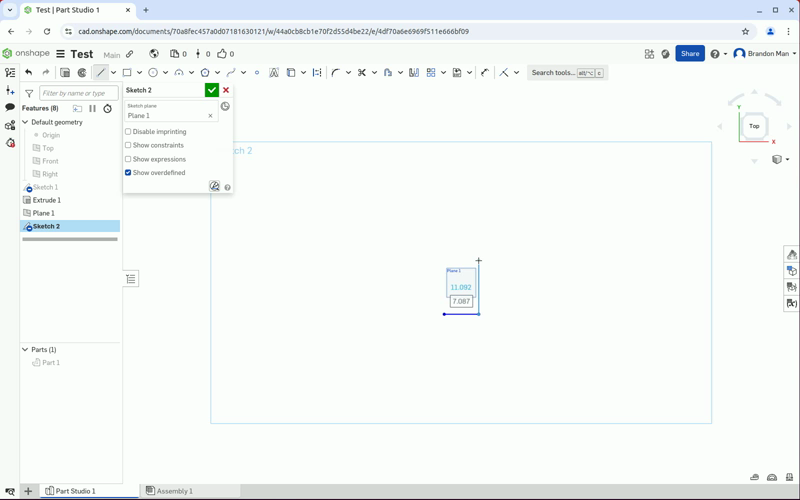
click(478, 260)
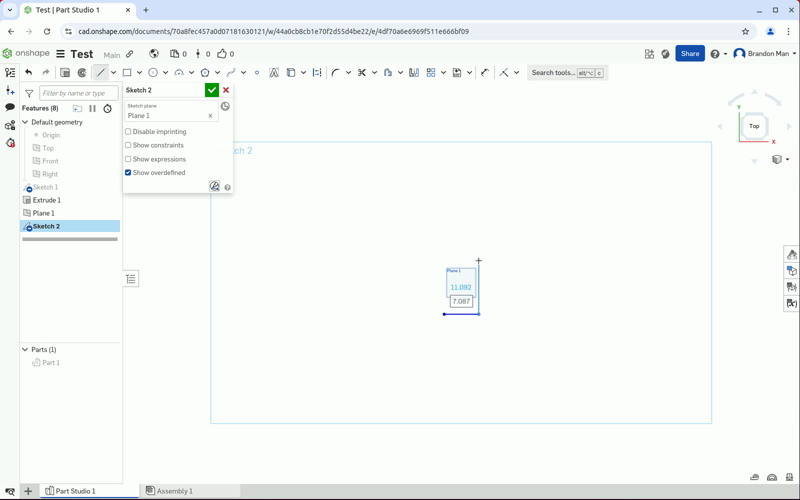
key_up(shift)
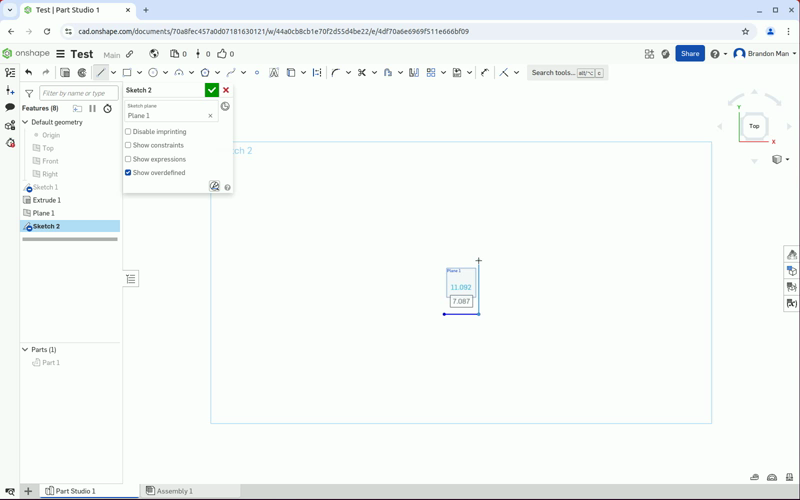
key_down(shift)
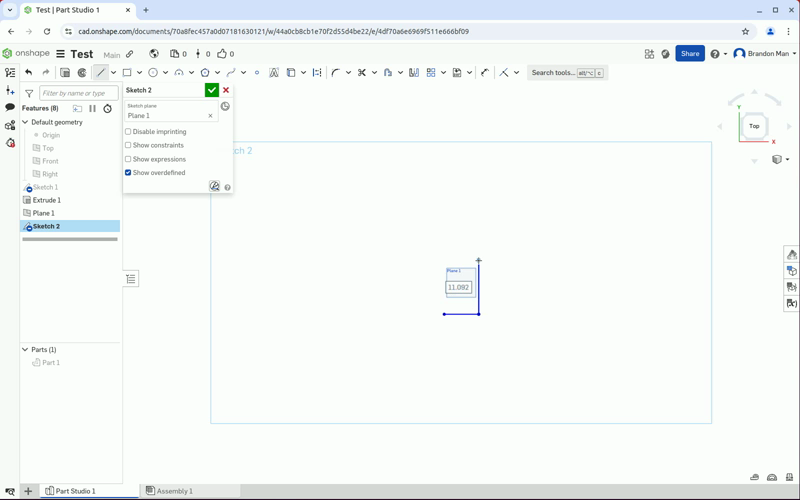
mouse_move(508, 260)
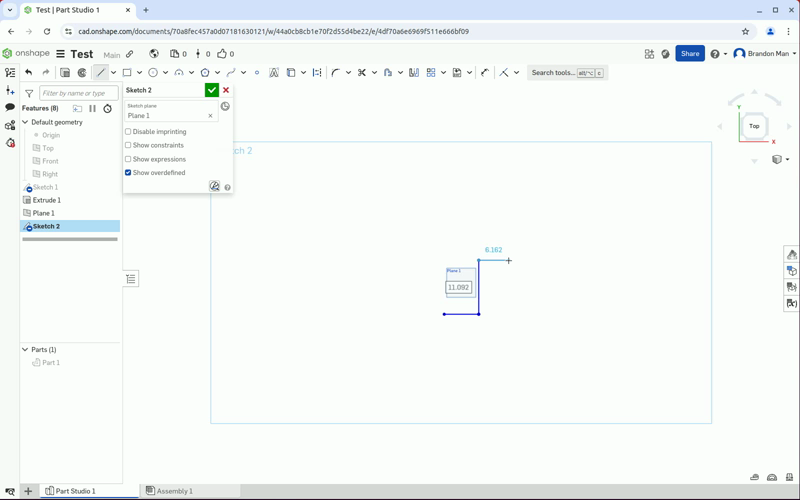
mouse_move(444, 260)
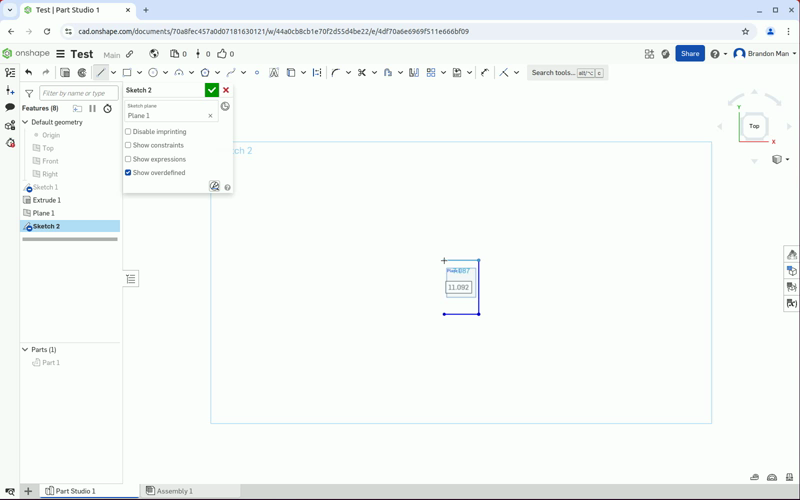
click(444, 260)
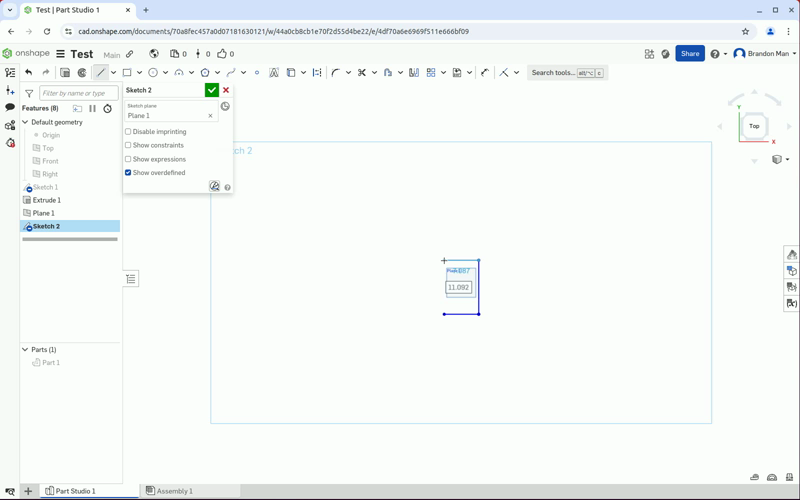
key_up(shift)
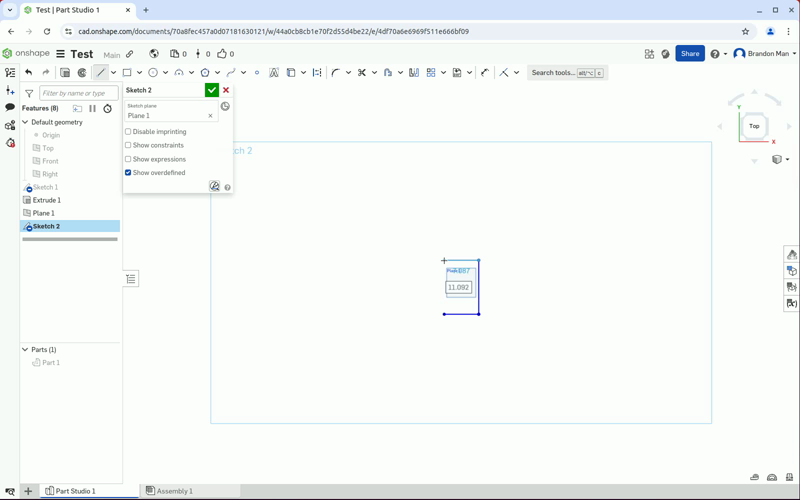
mouse_move(474, 260)
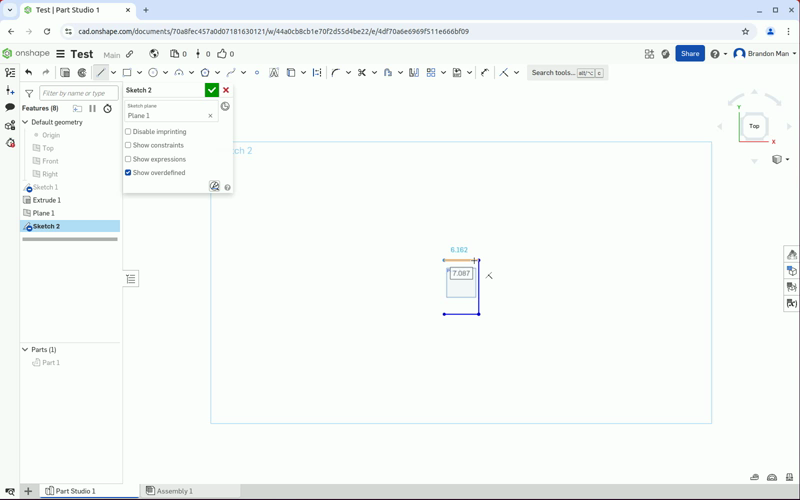
key_down(shift)
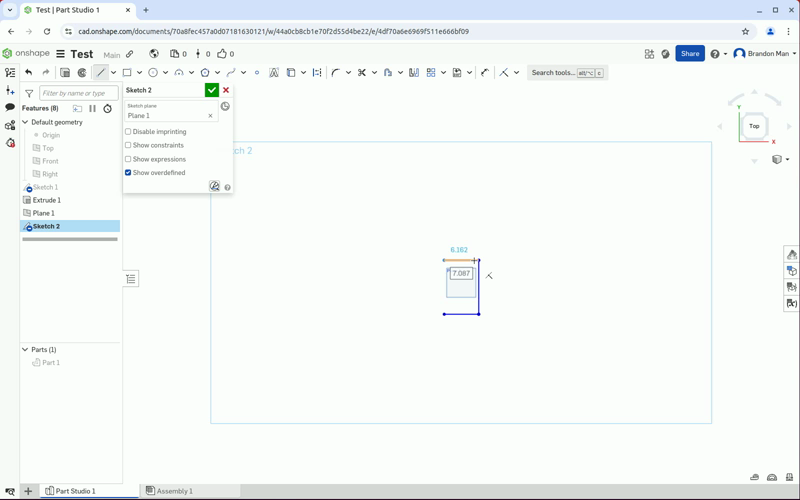
mouse_move(444, 314)
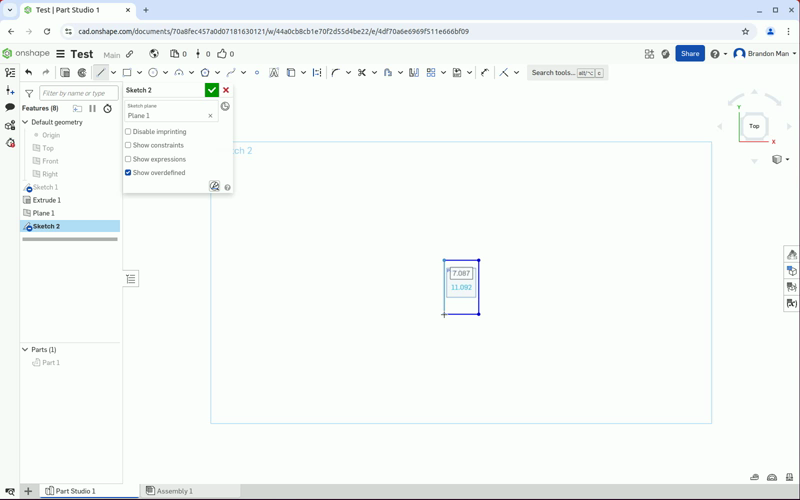
key_up(shift)
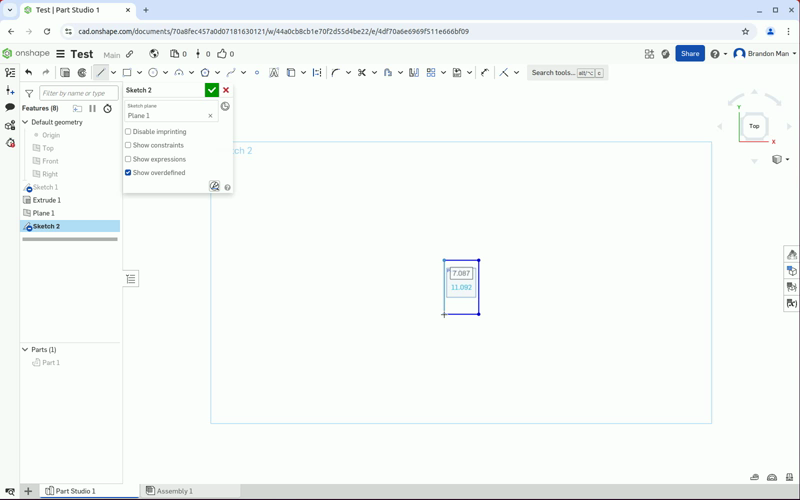
click(444, 314)
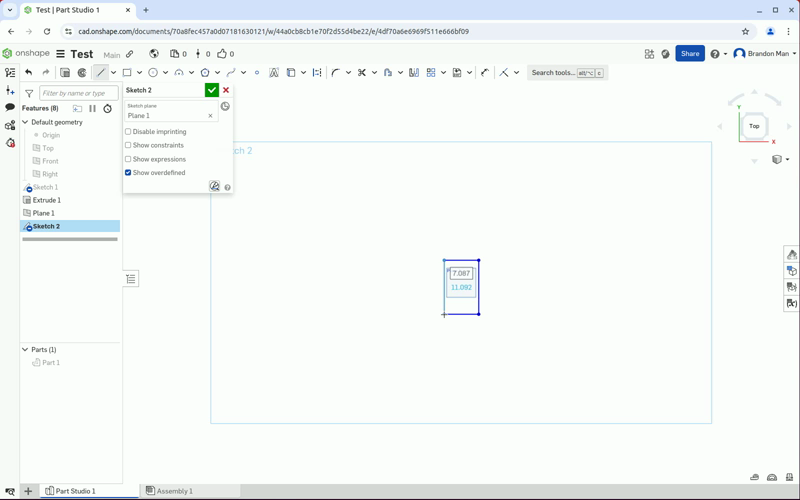
key(esc)
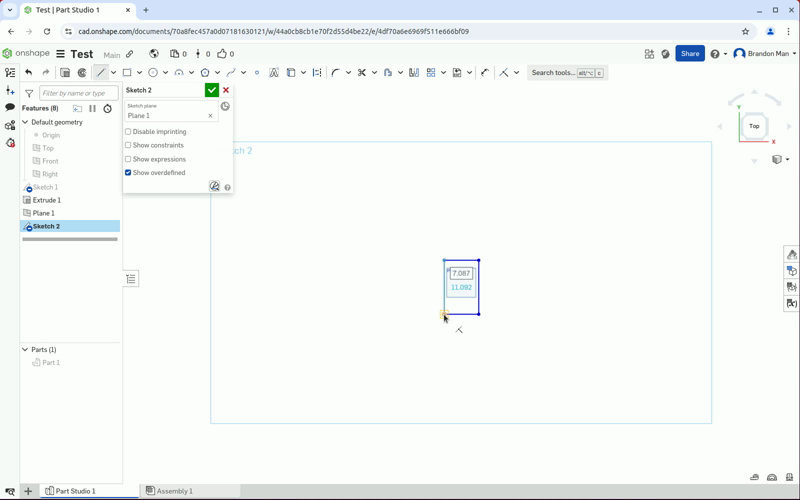
mouse_move(456, 286)
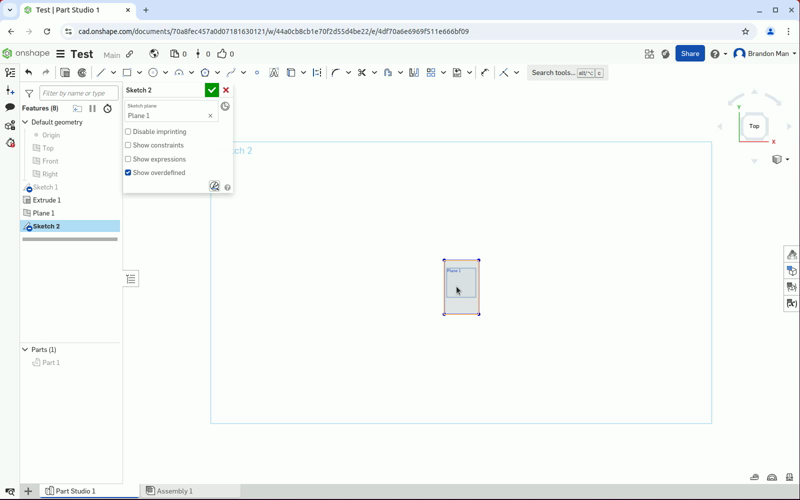
click(456, 286)
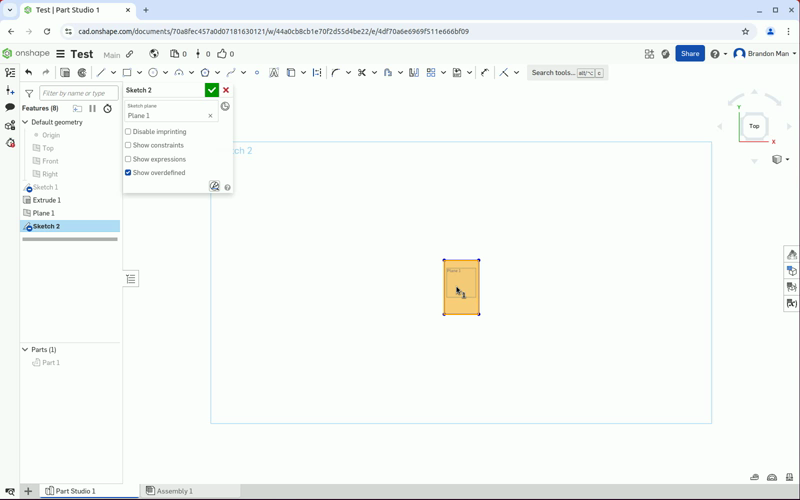
mouse_move(73, 352)
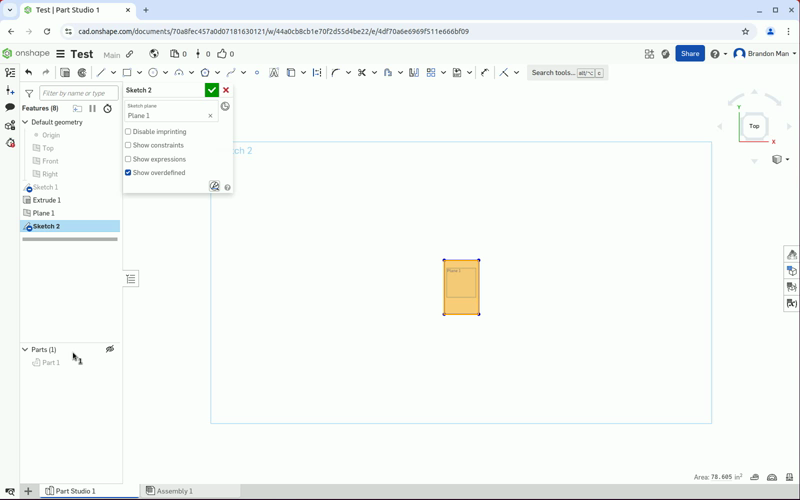
key(shift+y)
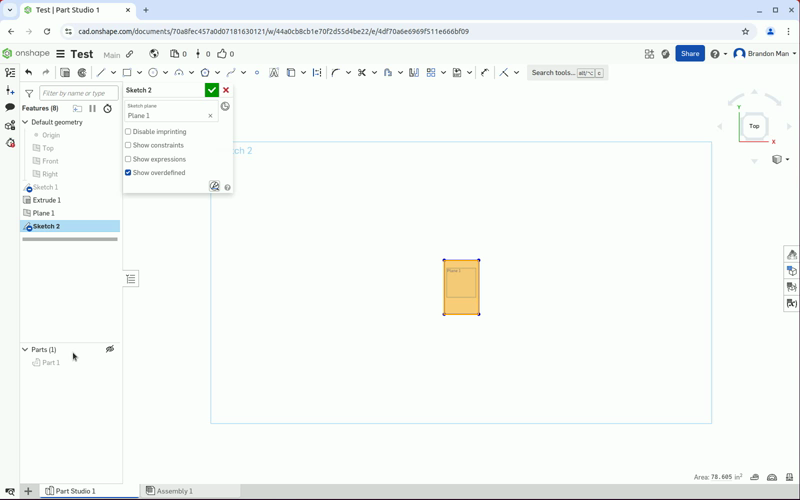
key(shift+e)
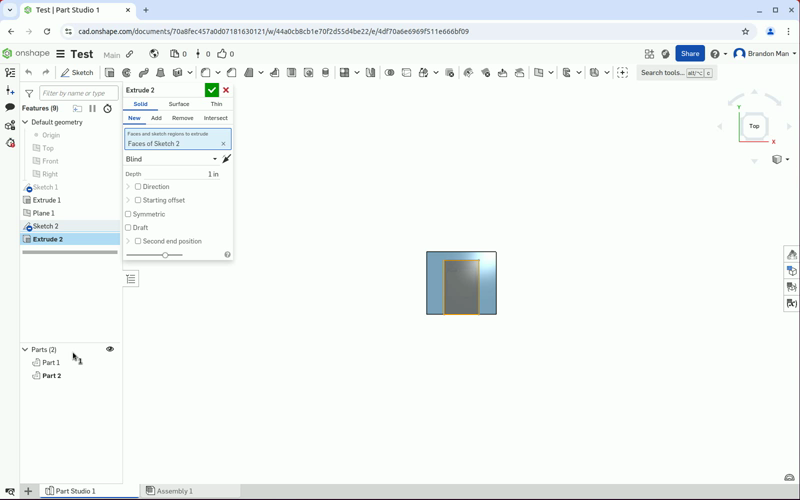
mouse_move(143, 106)
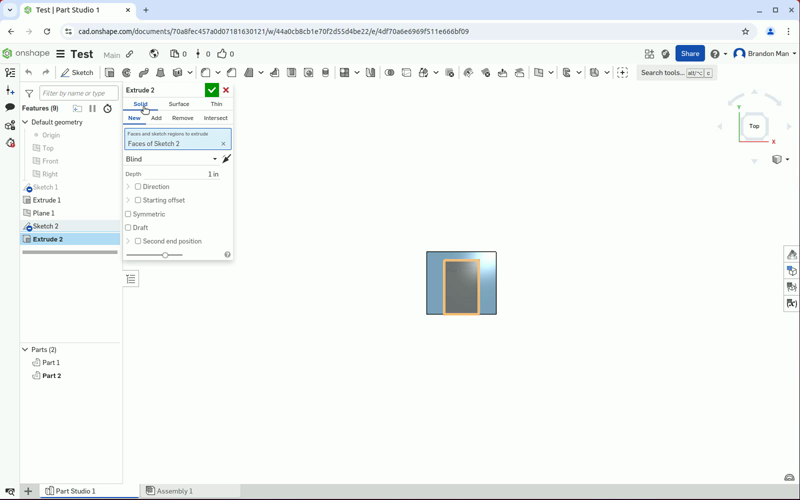
click(143, 106)
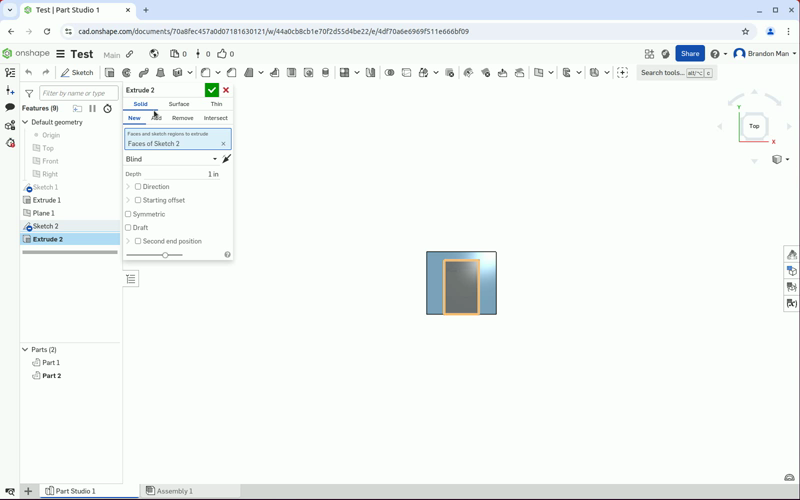
mouse_move(186, 120)
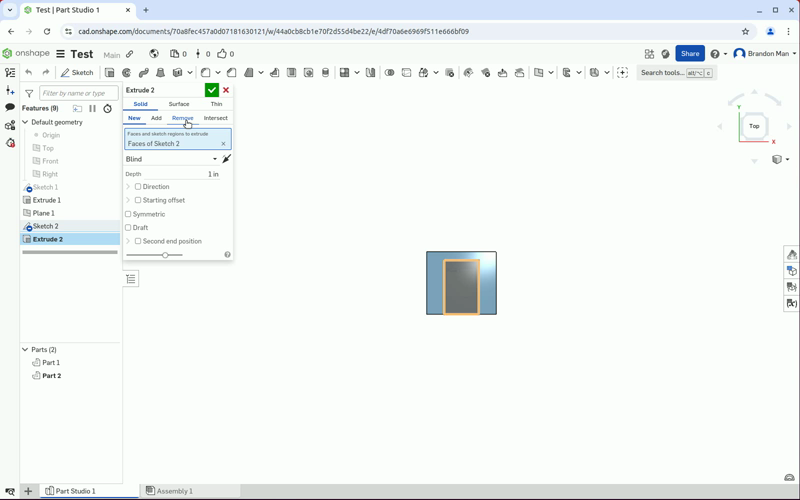
click(186, 120)
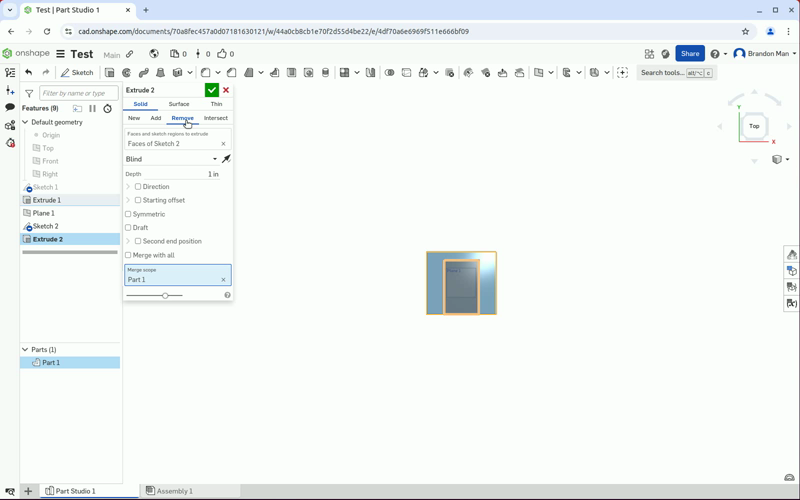
key(tab, 4)
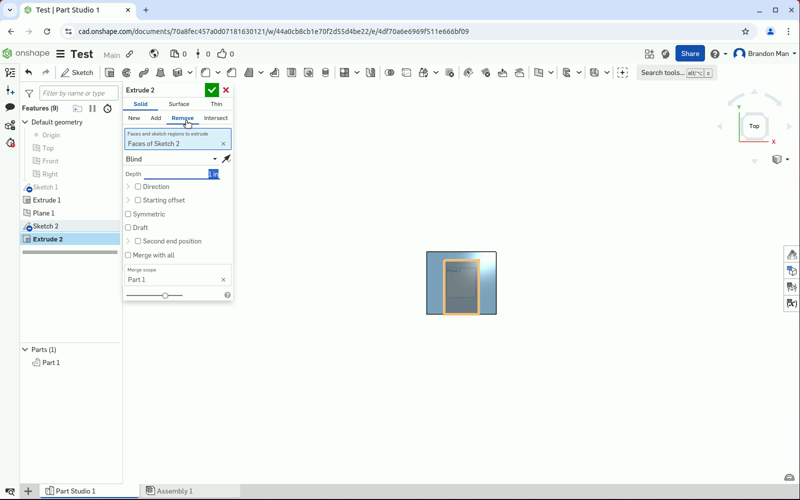
text(14.202)
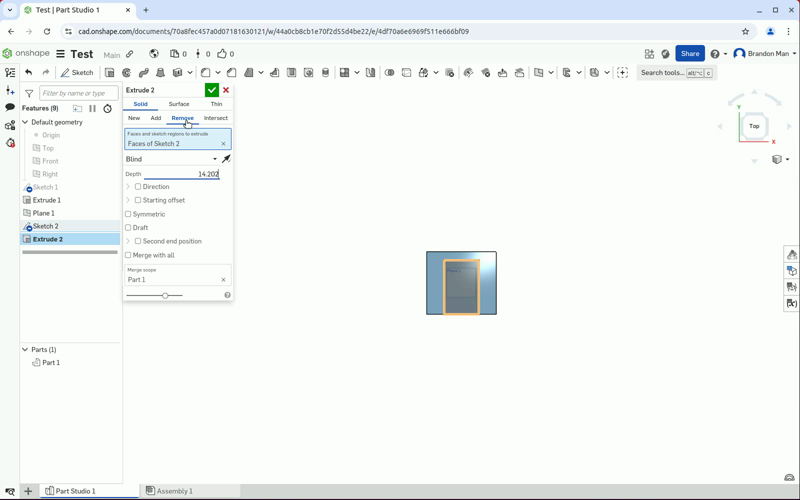
key(tab, 6)
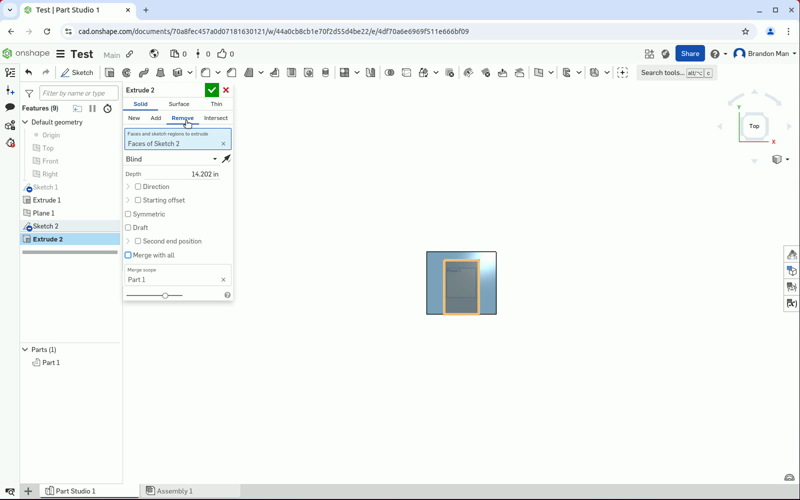
key(space)
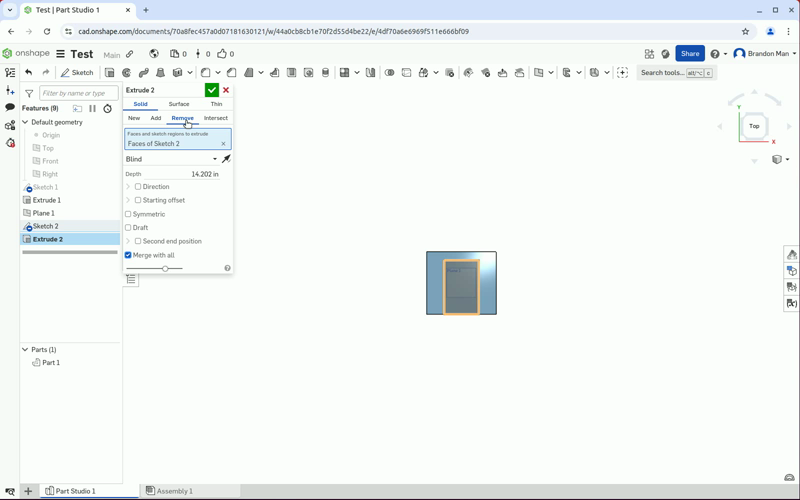
key(enter)
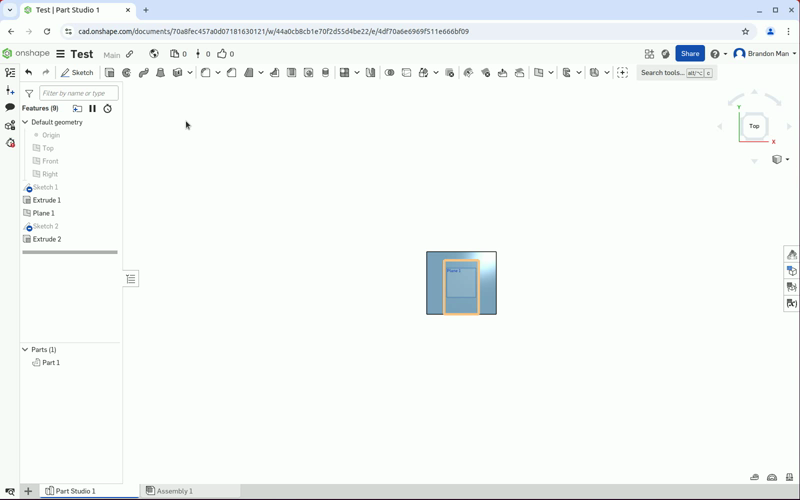
key(shift+h)
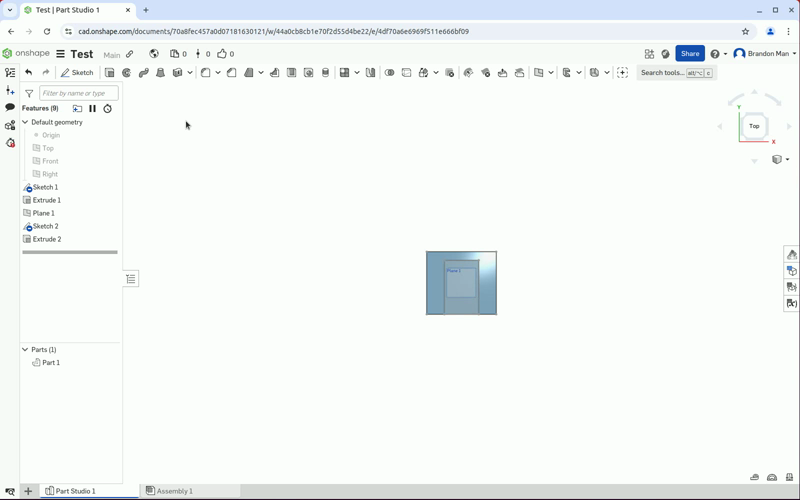
key(shift+h)
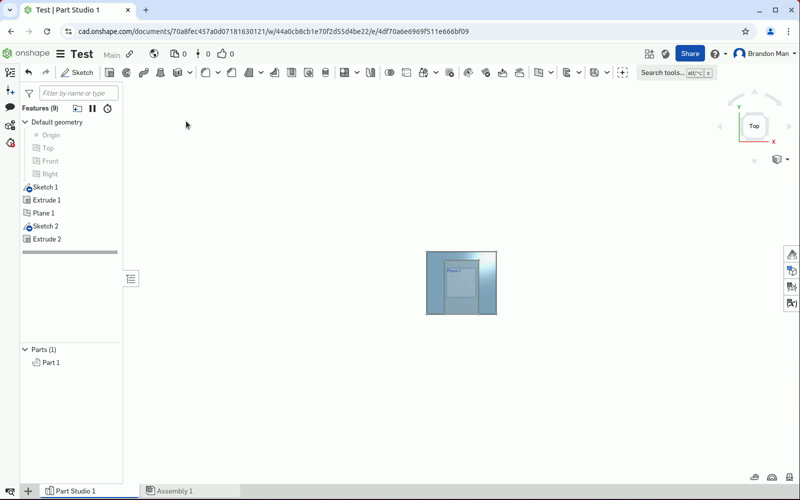
key(shift+7)
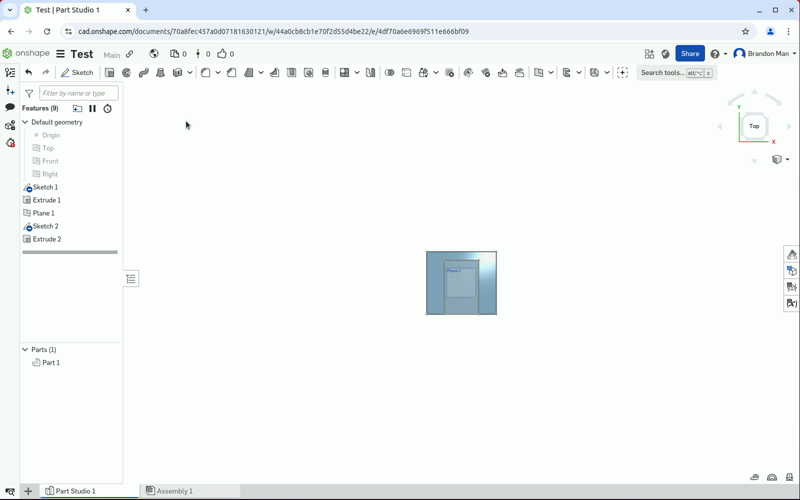
key(up, 3)
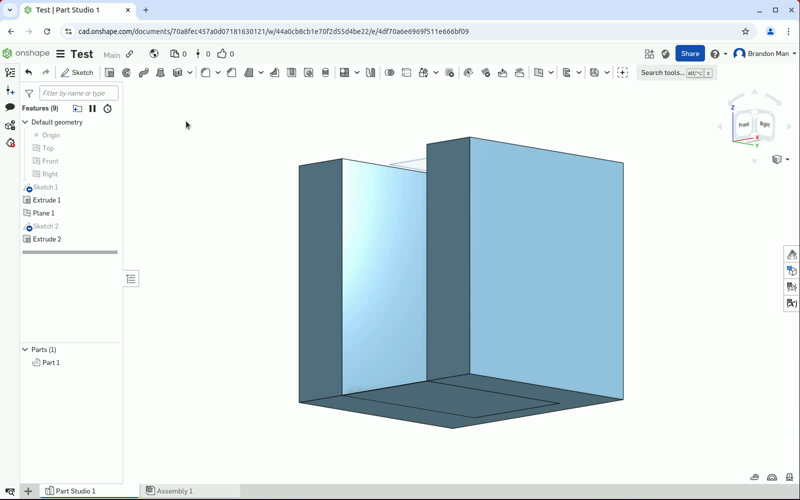
key(left, 3)
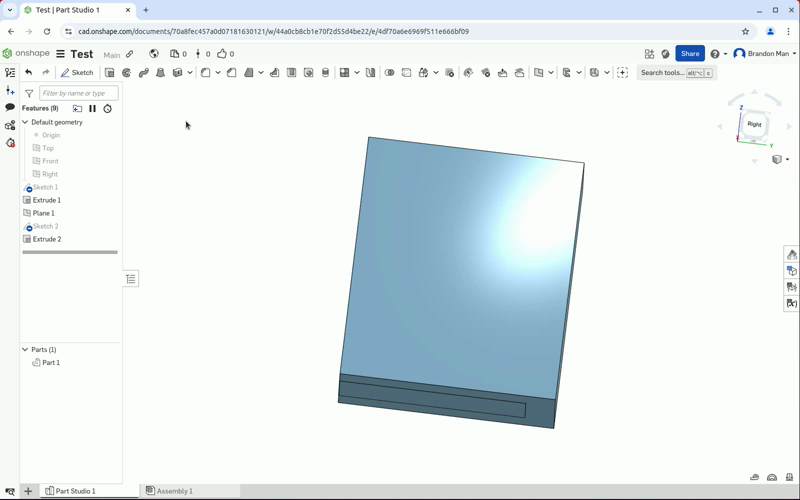
key(right, 3)
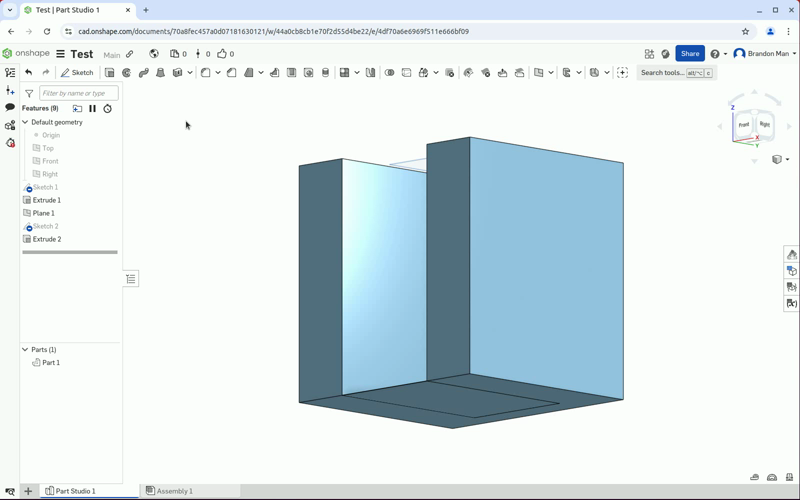
key(down, 3)
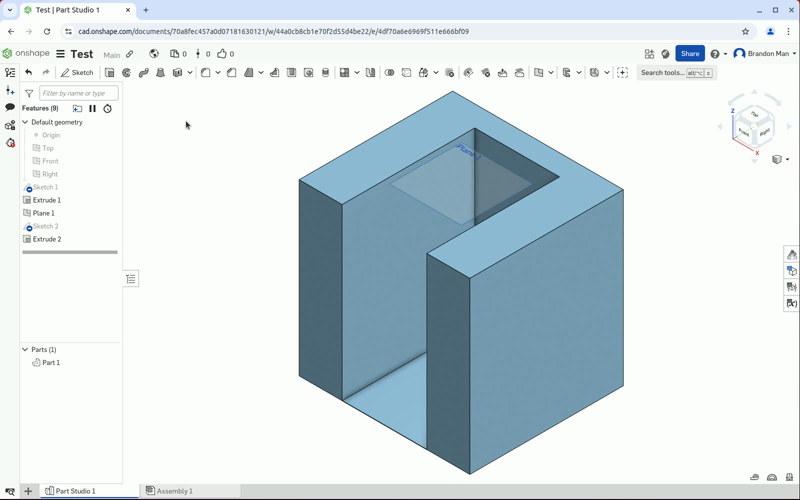
mouse_move(73, 189)
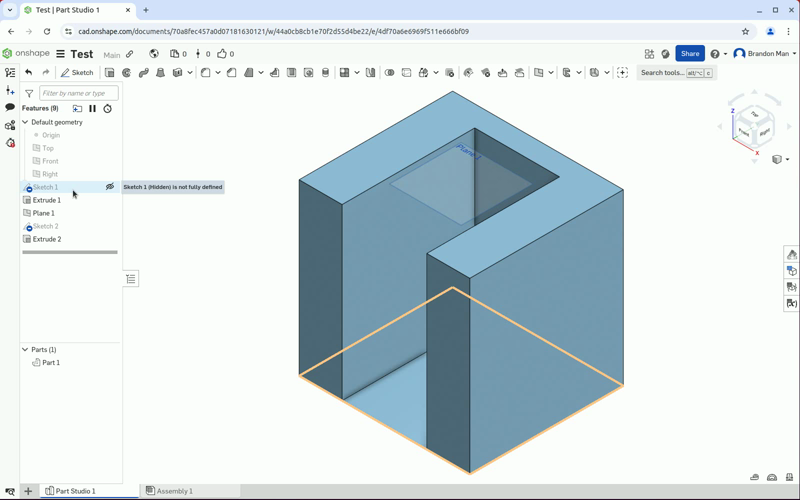
click(73, 189)